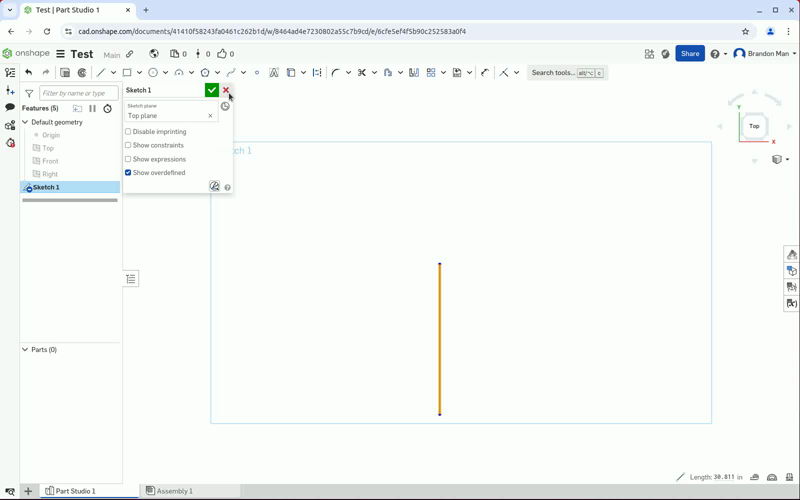
key(shift+h)
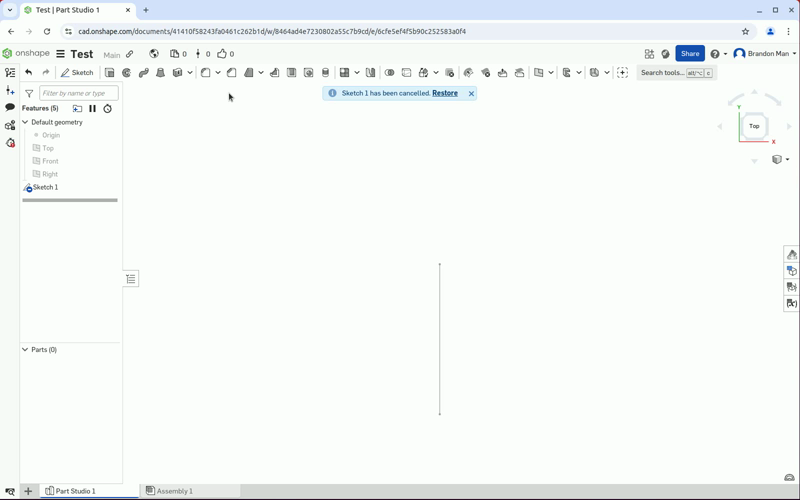
mouse_move(73, 352)
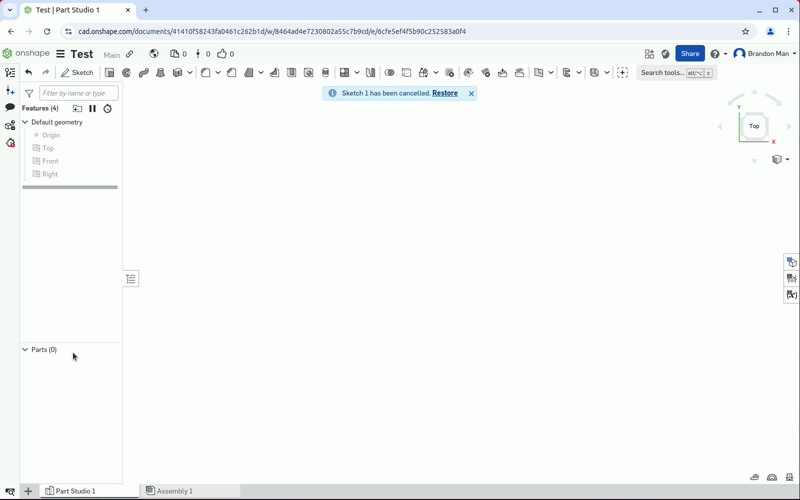
key(y)
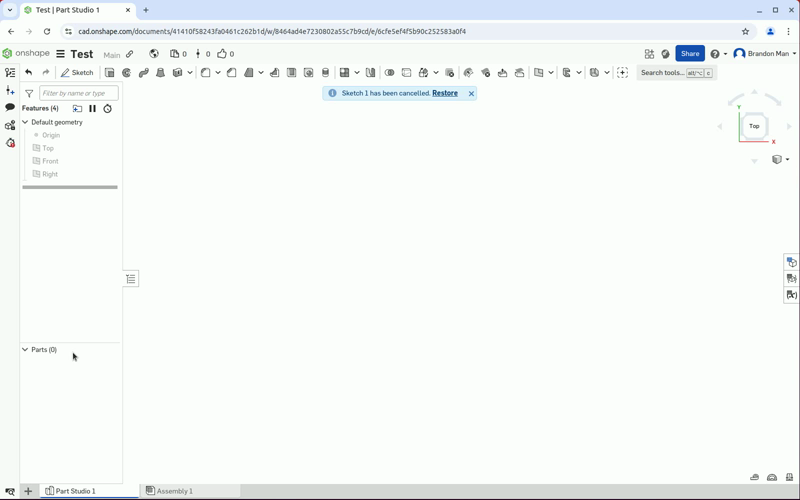
key(shift+p)
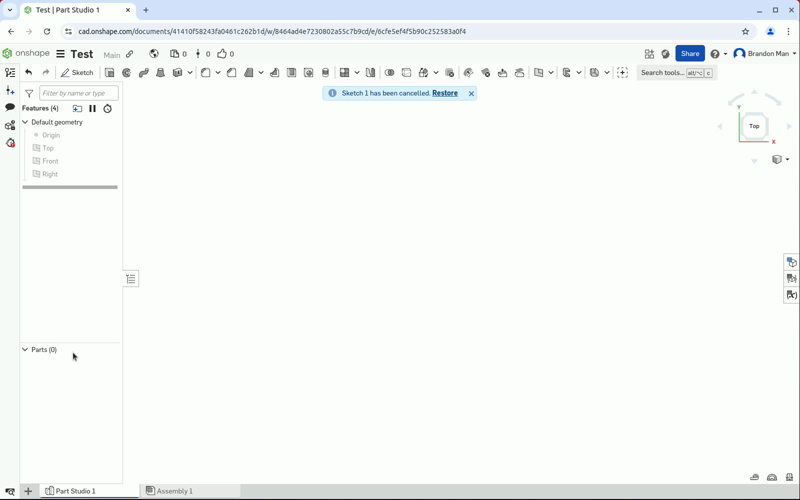
key(space)
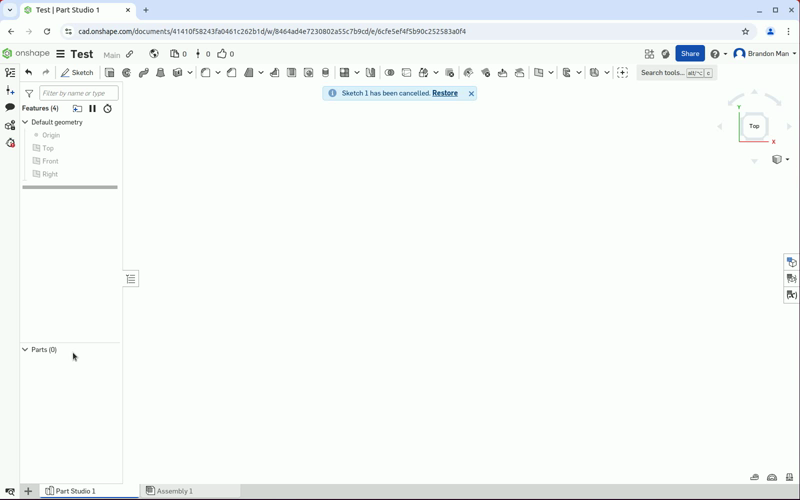
key_down(shift)
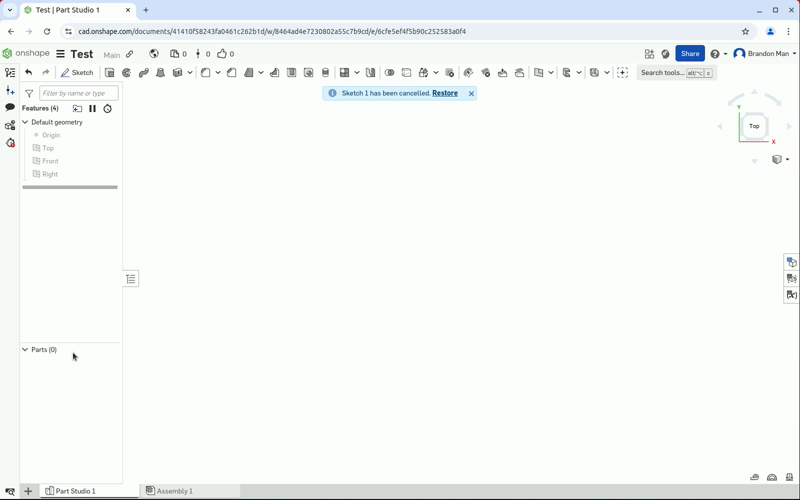
key(up)
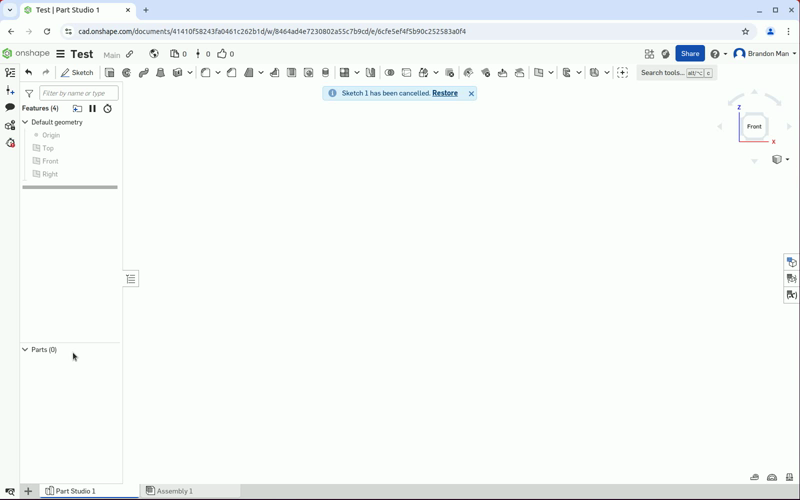
key_up(shift)
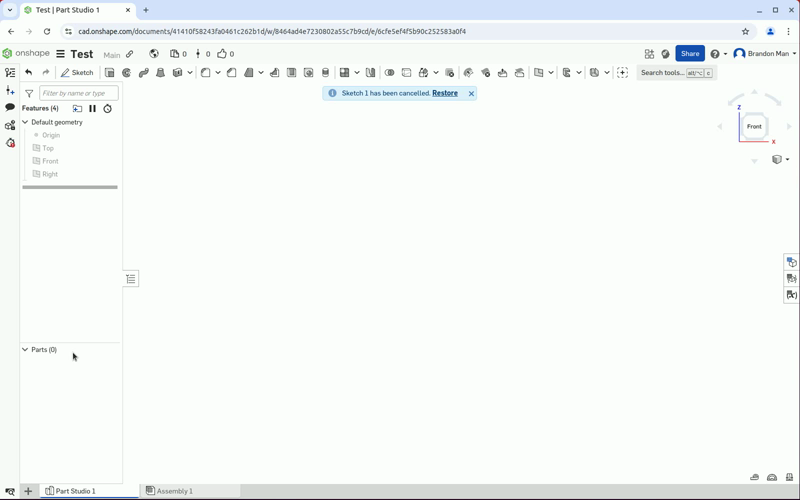
mouse_move(73, 352)
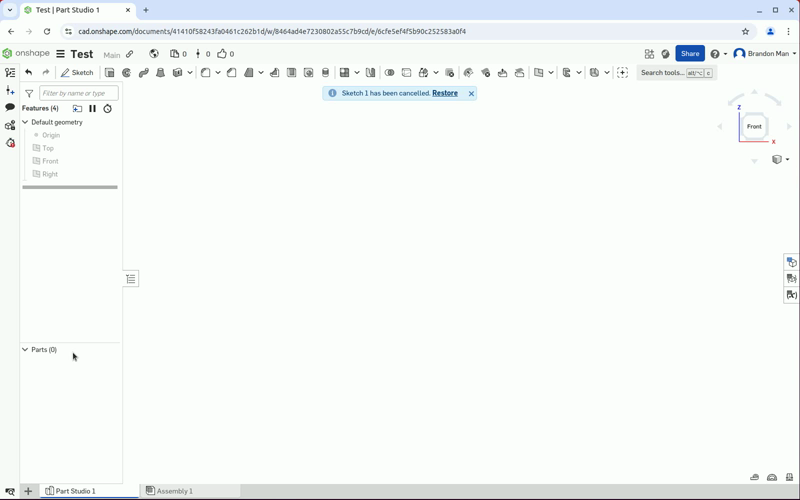
key(shift+y)
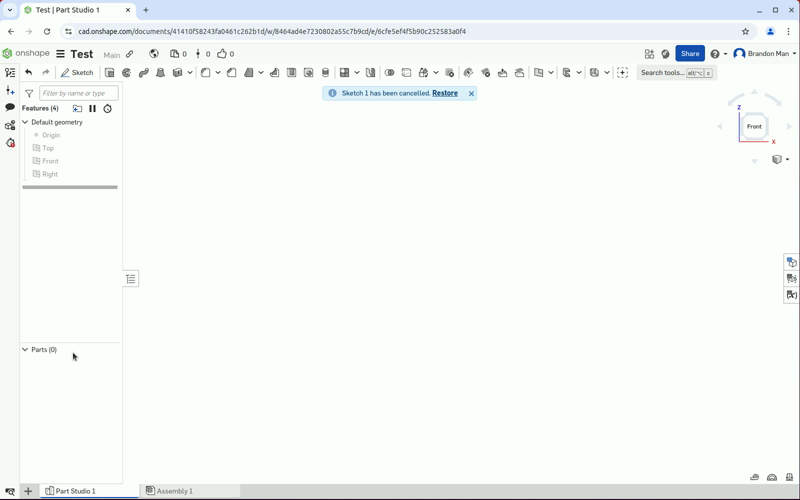
key(shift+s)
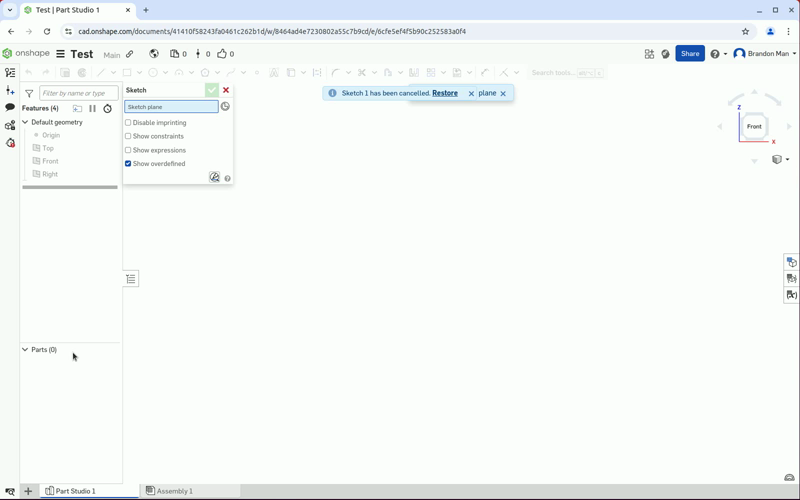
mouse_move(73, 163)
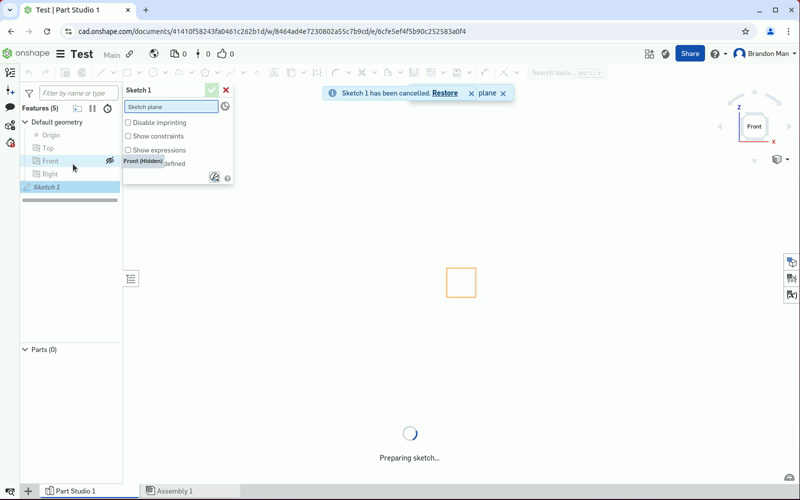
click(73, 163)
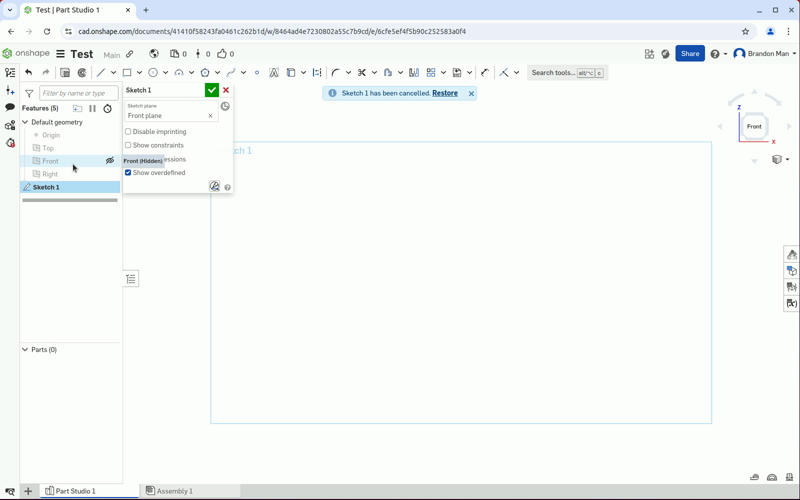
mouse_move(73, 352)
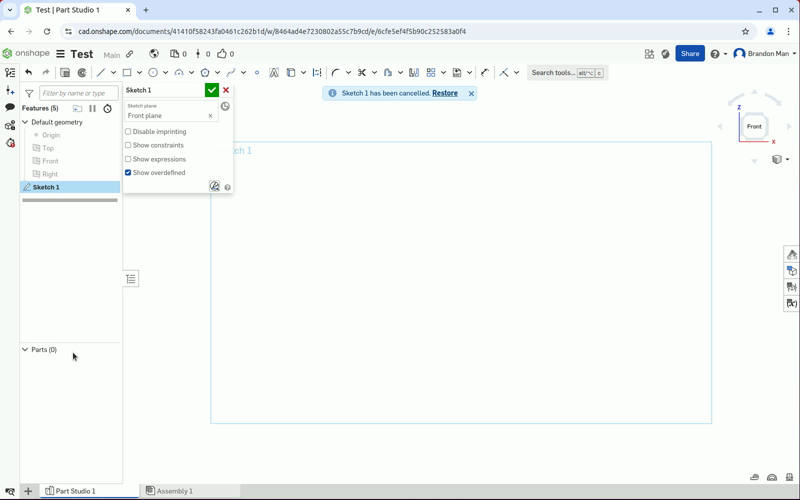
key(y)
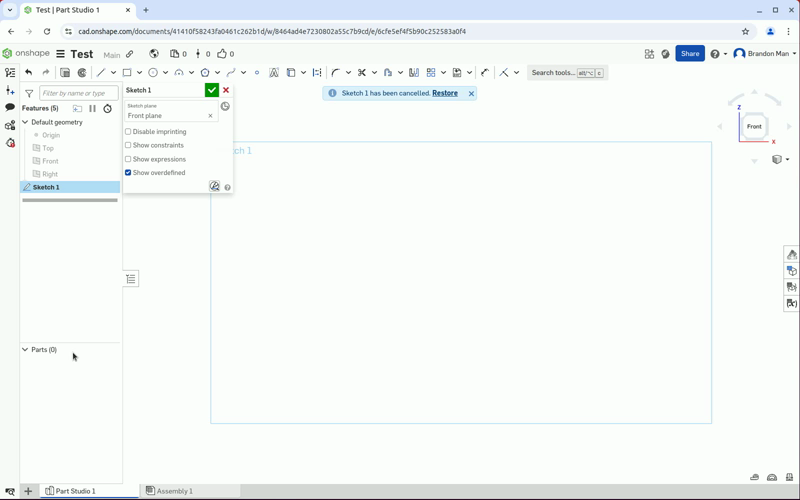
key(c)
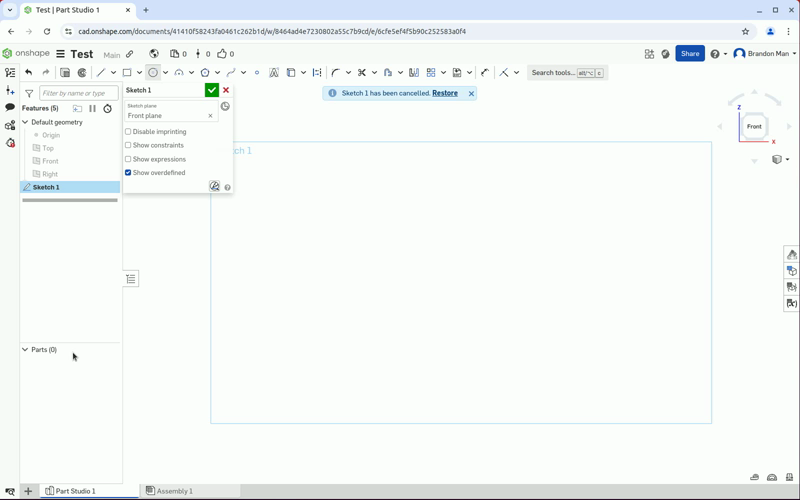
key_down(shift)
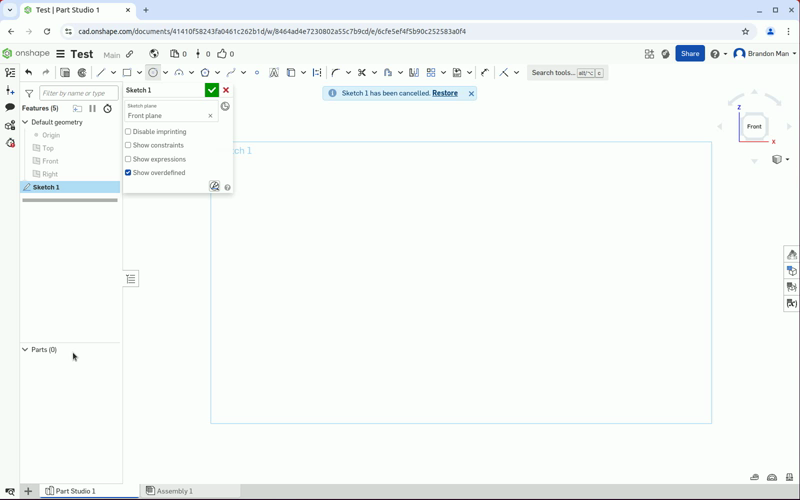
mouse_move(461, 282)
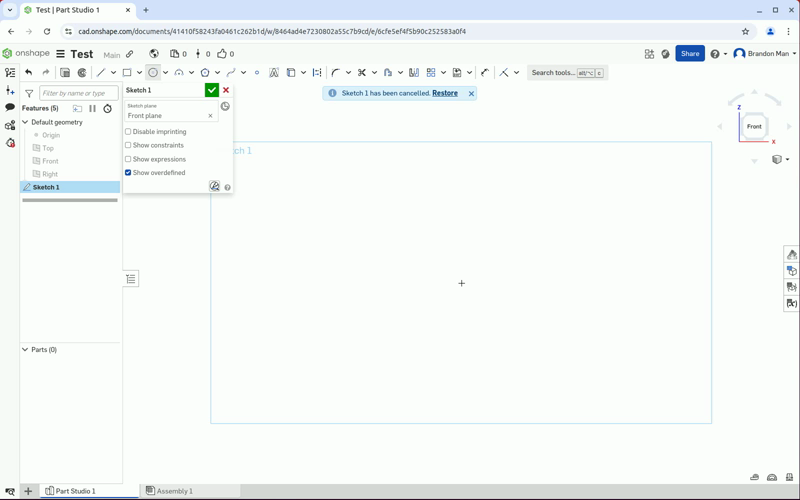
click(461, 282)
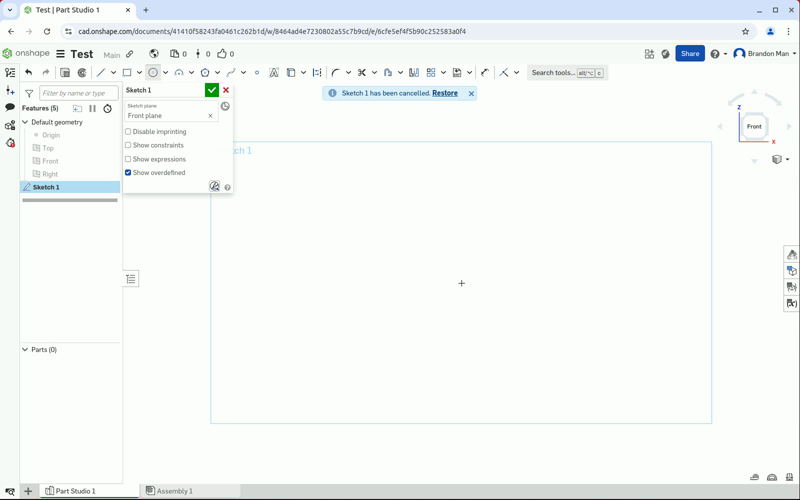
key_up(shift)
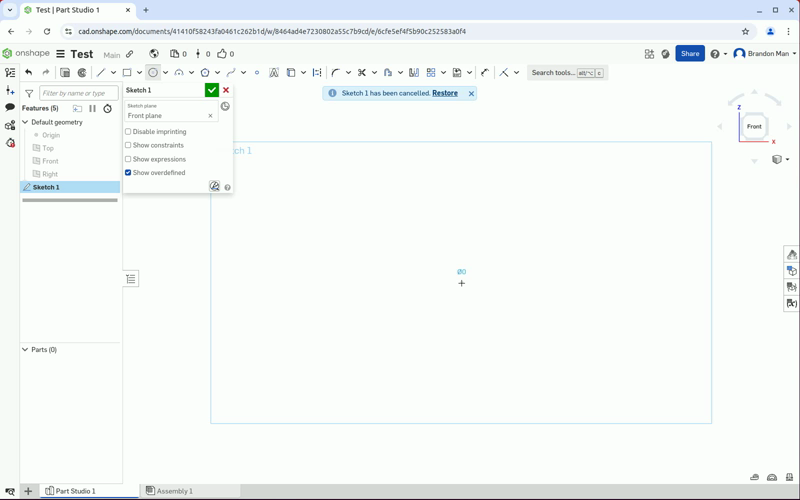
mouse_move(499, 282)
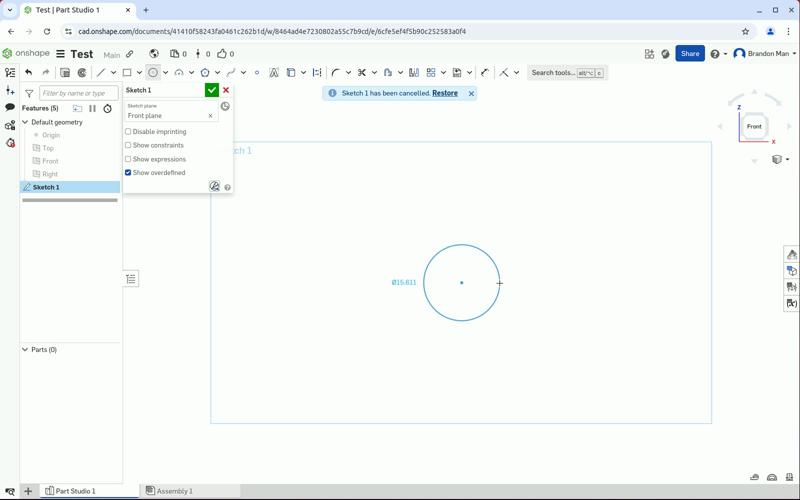
click(499, 282)
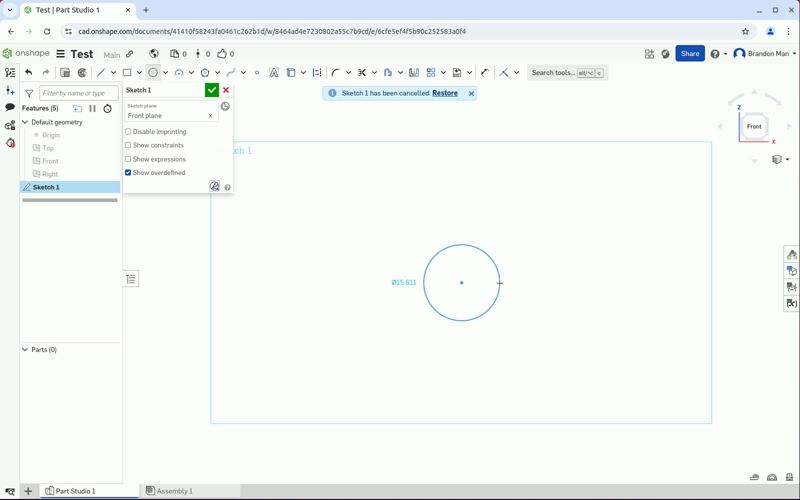
key(esc)
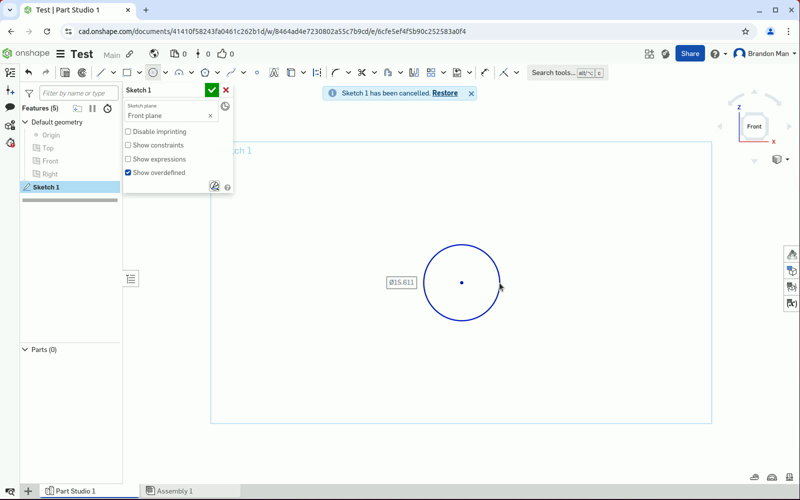
key(c)
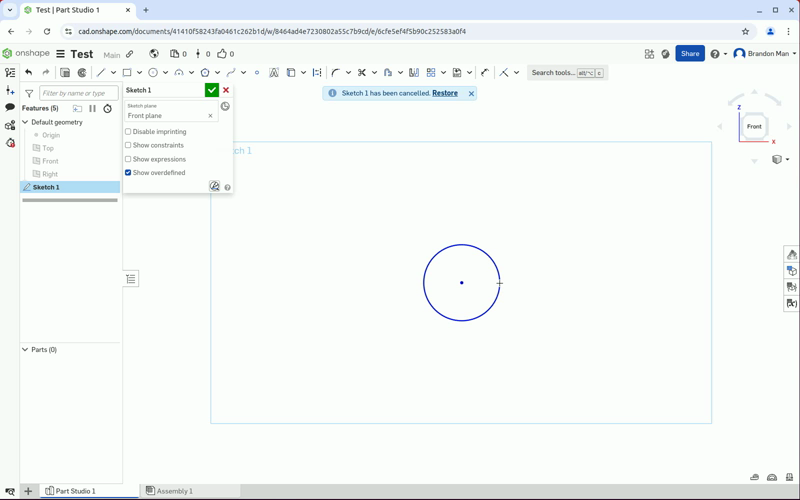
key_down(shift)
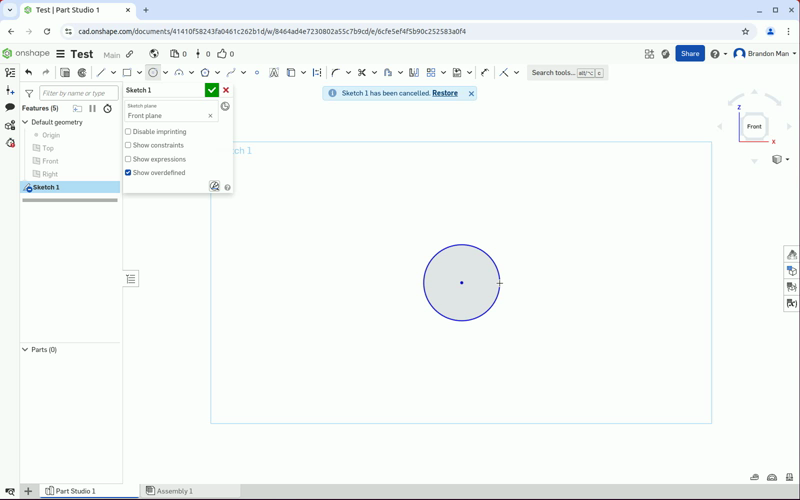
mouse_move(461, 282)
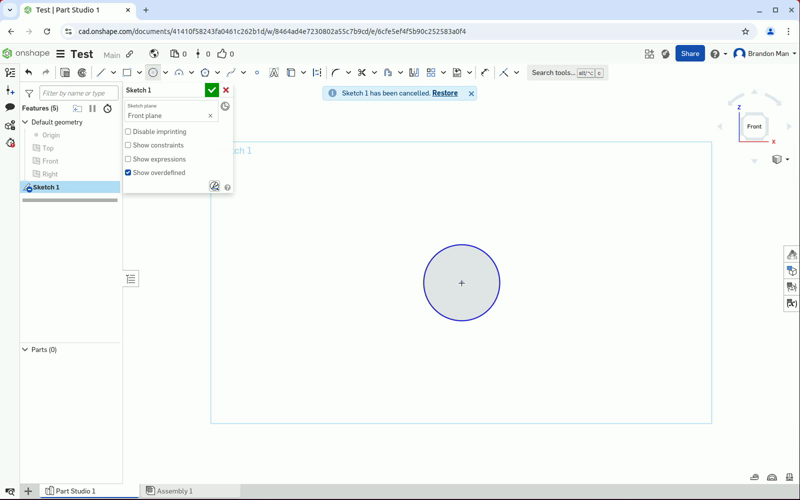
click(461, 282)
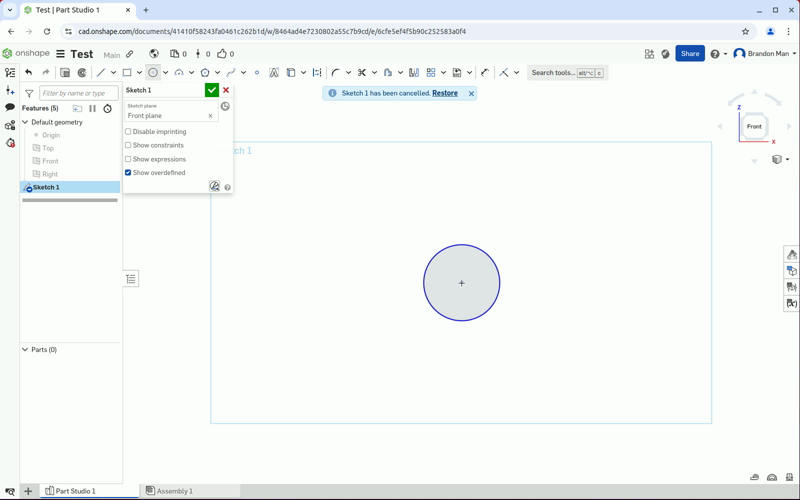
key_up(shift)
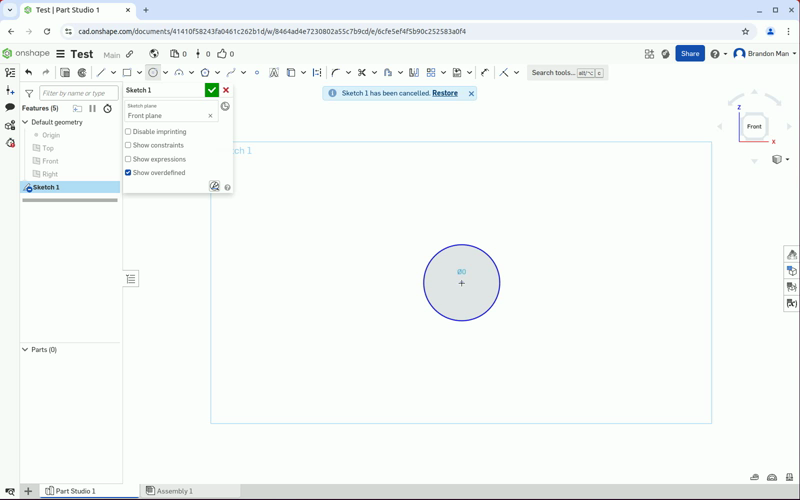
mouse_move(464, 282)
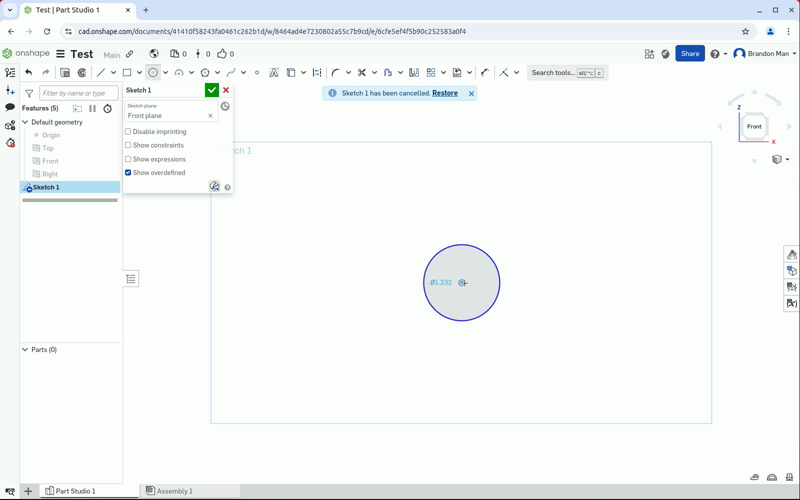
scroll(6)
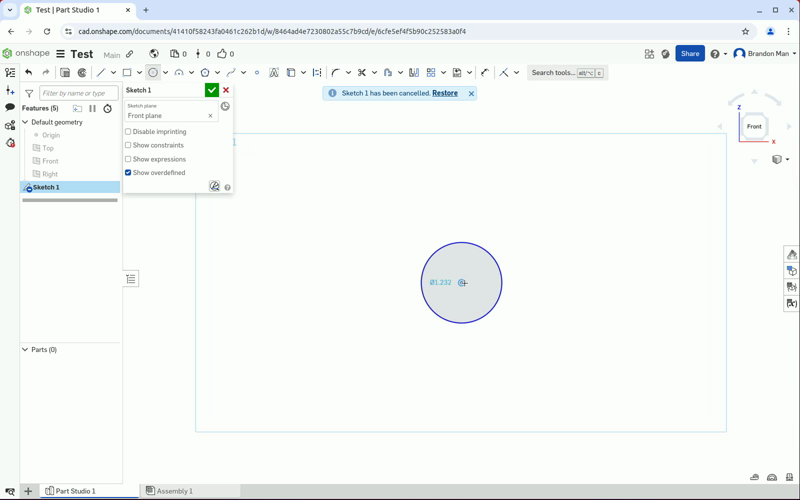
scroll(6)
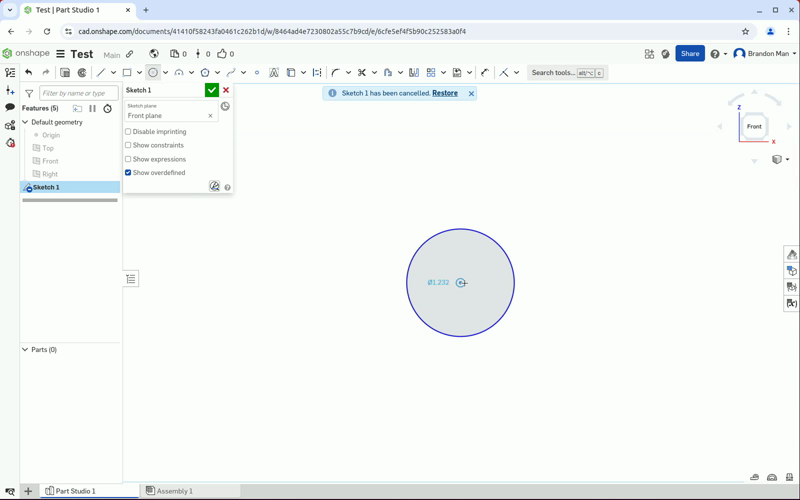
scroll(6)
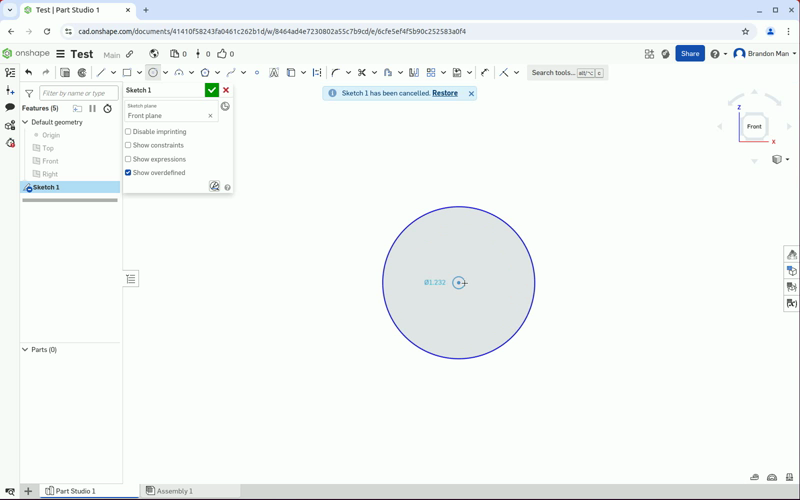
scroll(6)
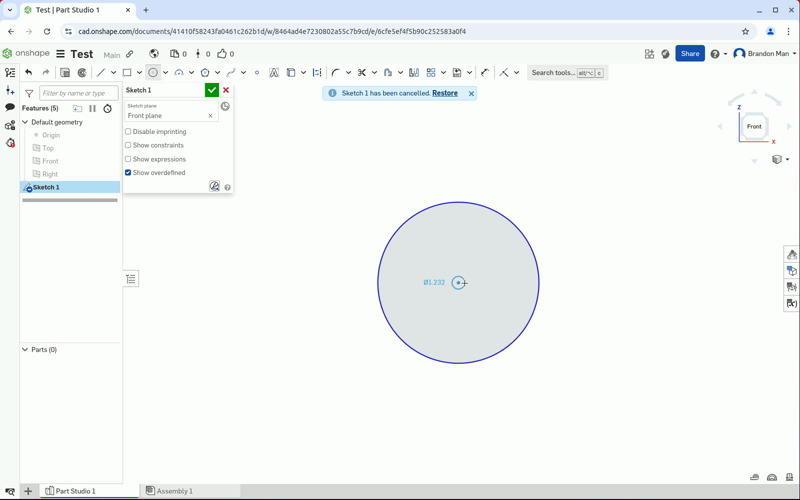
scroll(6)
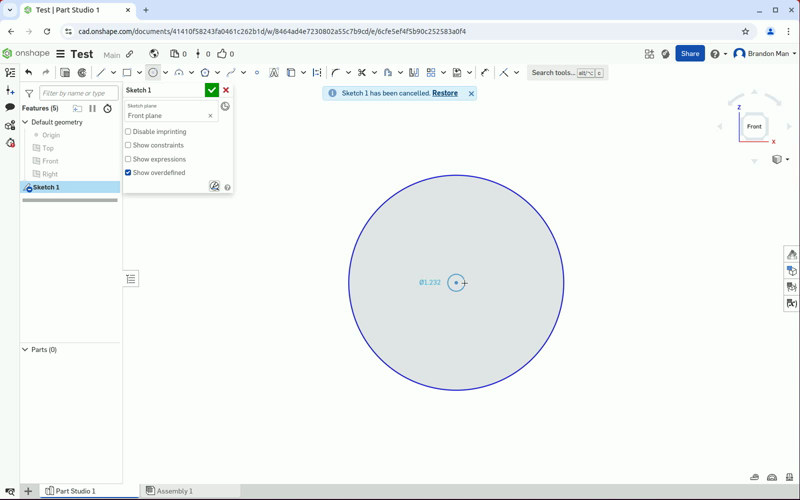
scroll(6)
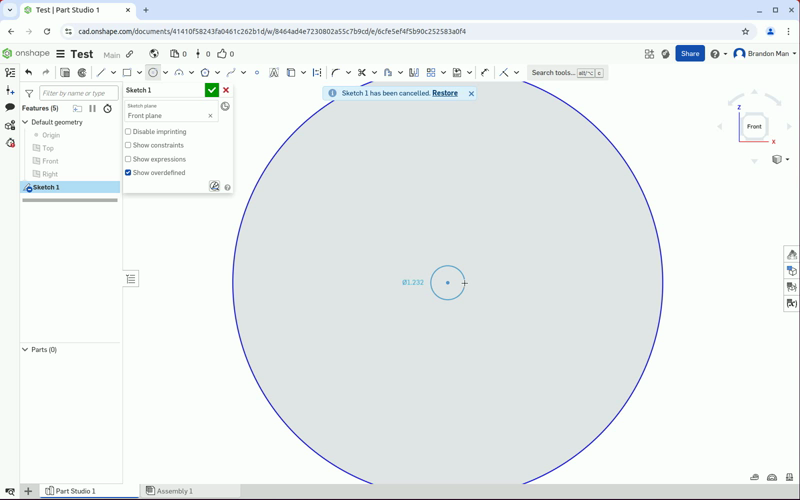
scroll(6)
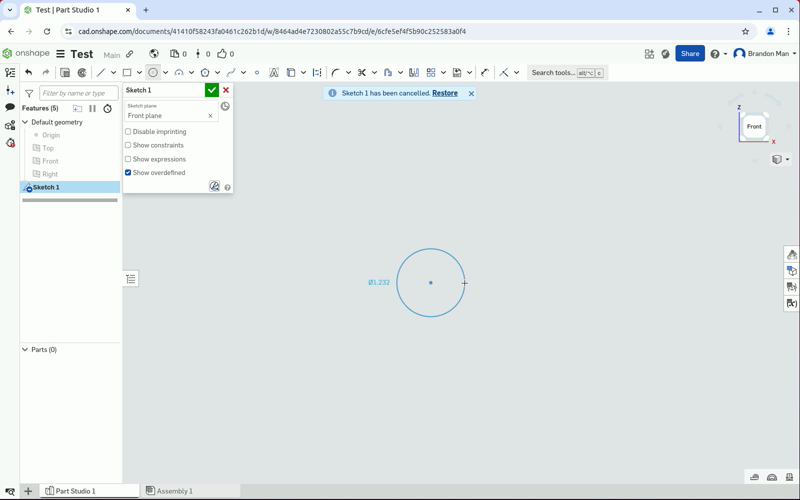
click(464, 282)
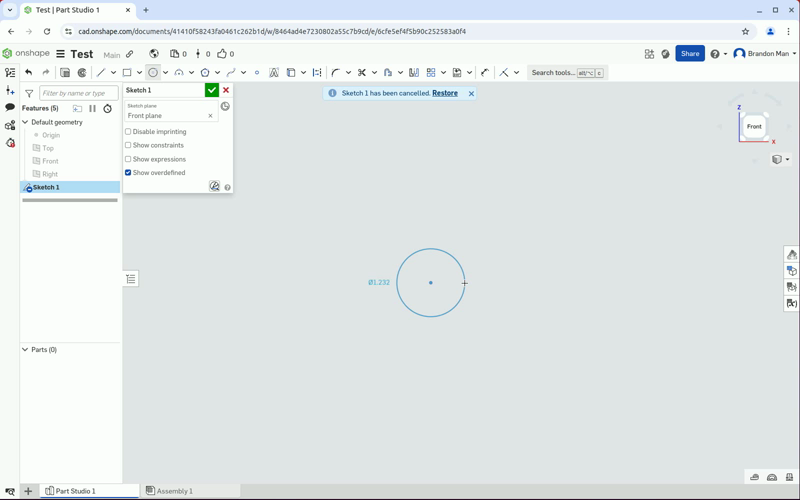
scroll(-6)
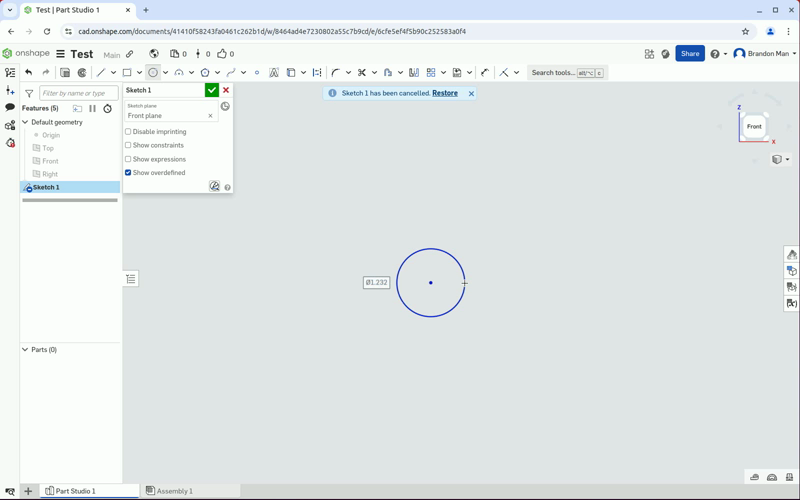
scroll(-6)
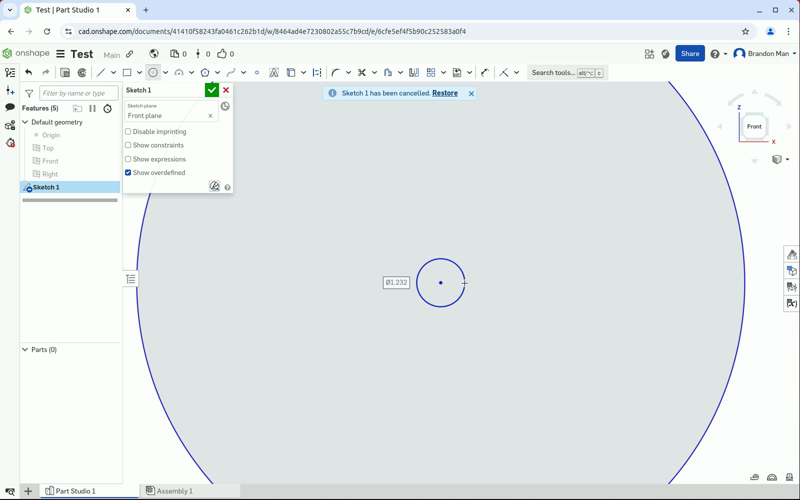
scroll(-6)
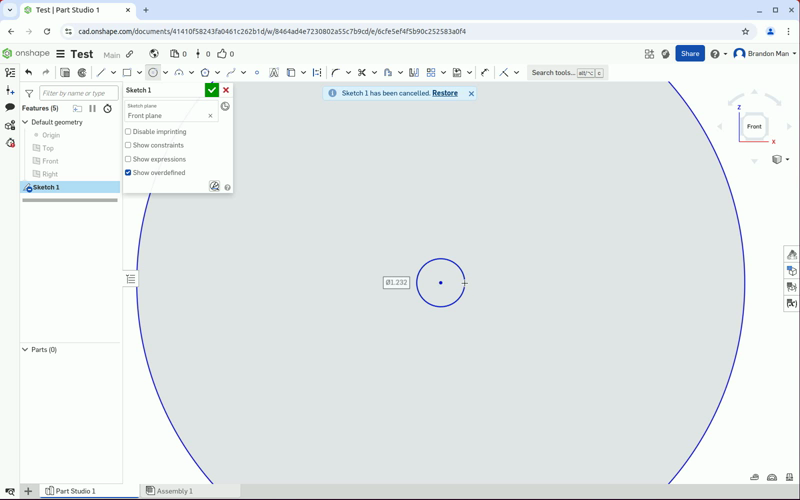
scroll(-6)
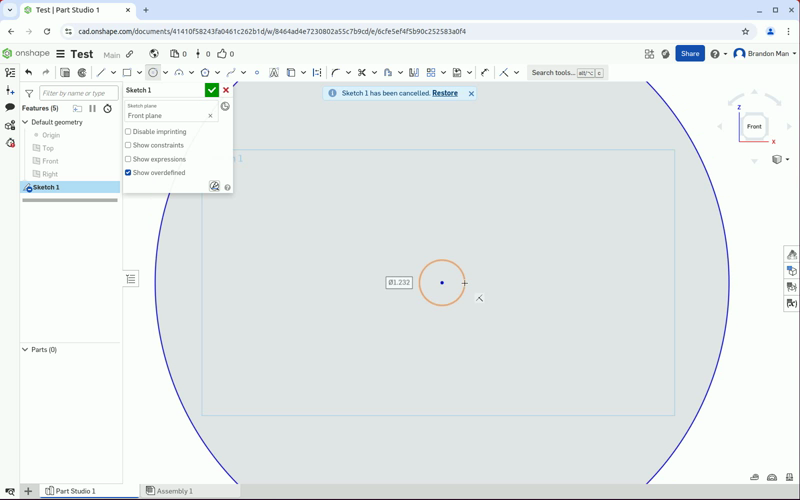
scroll(-6)
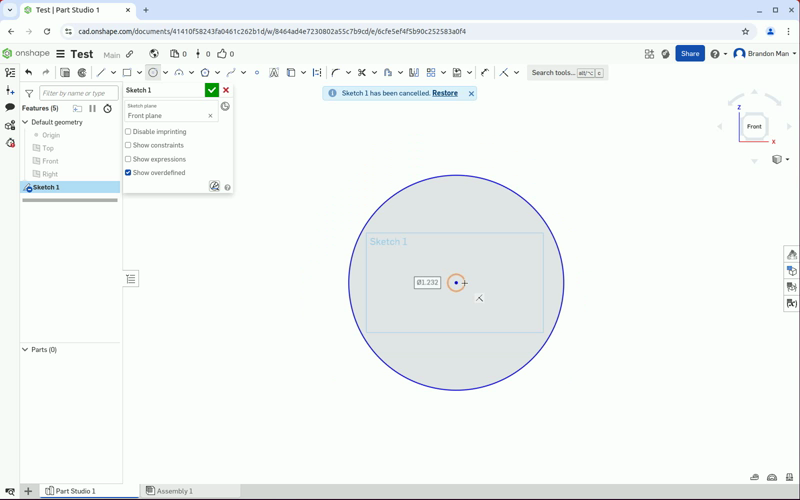
scroll(-6)
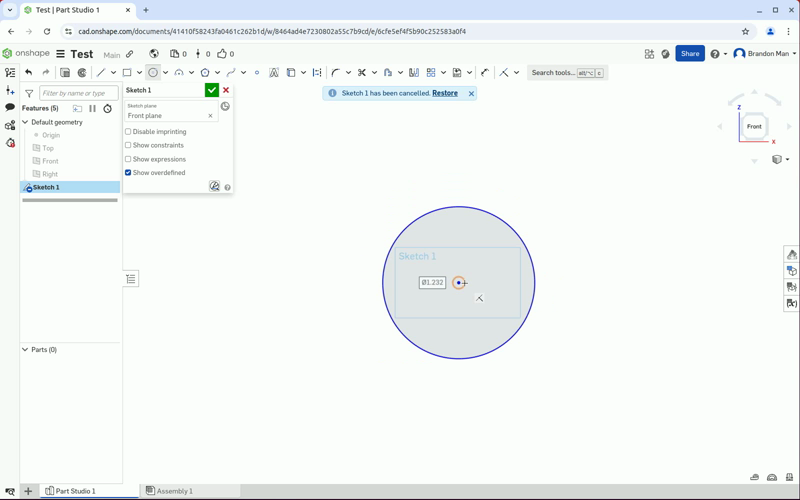
scroll(-6)
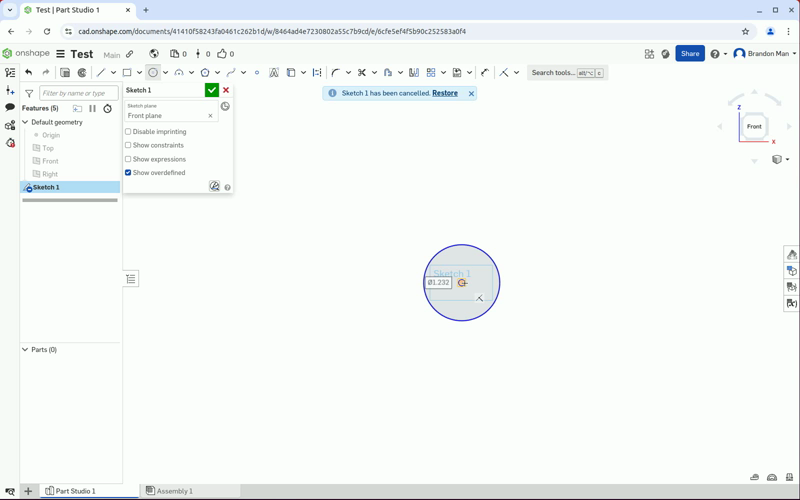
key(esc)
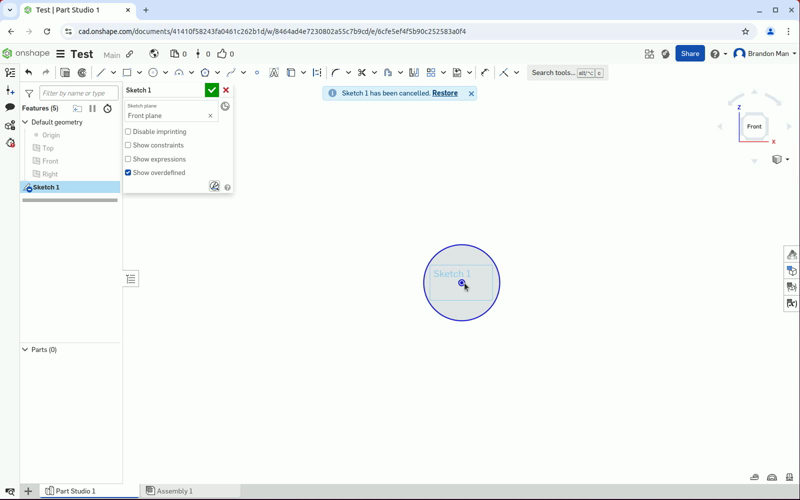
mouse_move(492, 281)
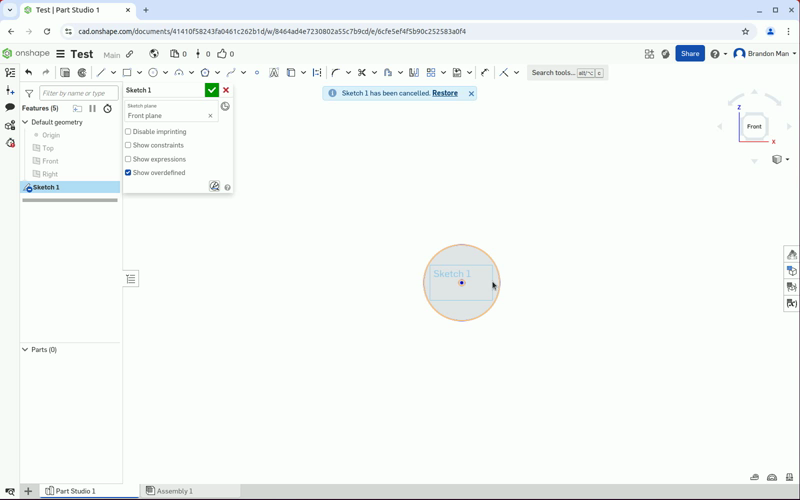
click(492, 281)
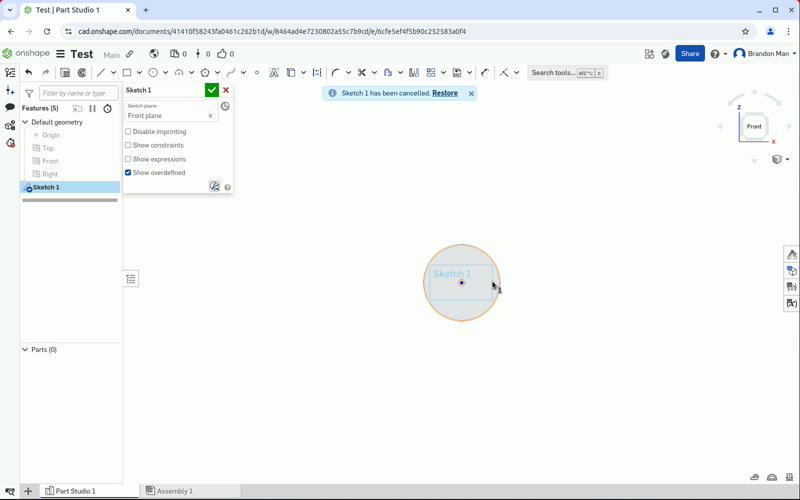
mouse_move(73, 352)
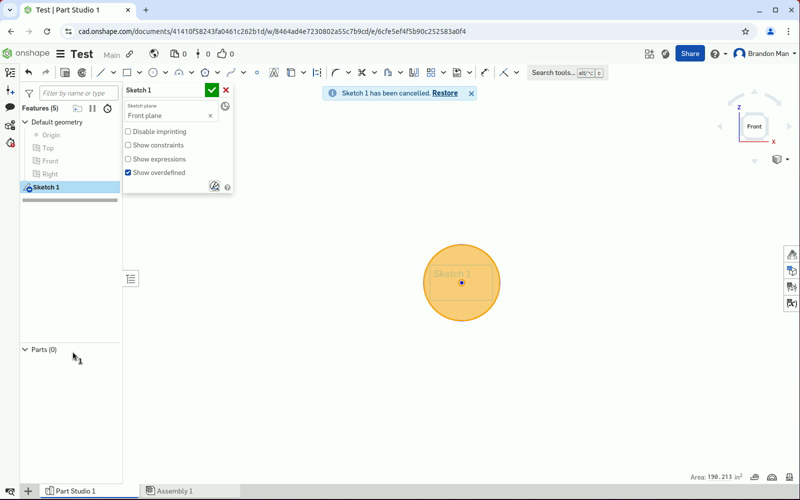
key(shift+y)
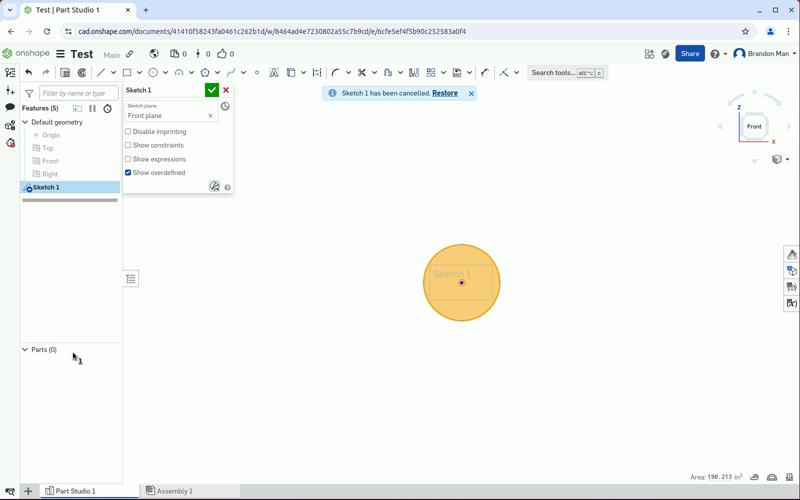
key(shift+e)
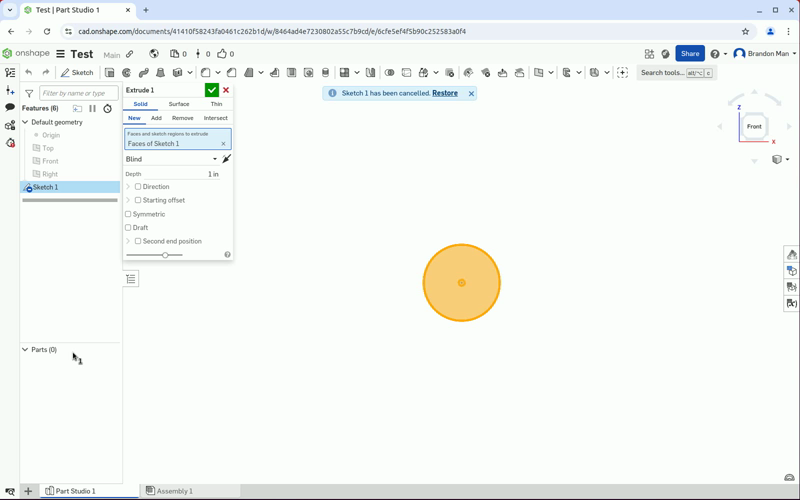
mouse_move(143, 106)
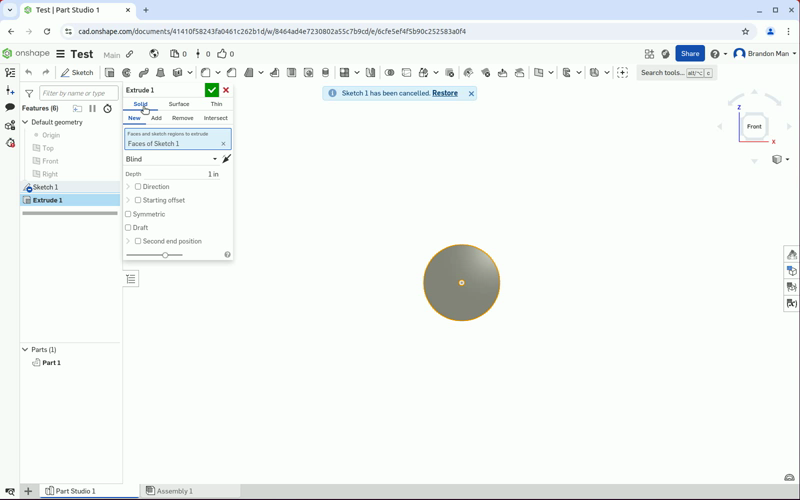
click(143, 106)
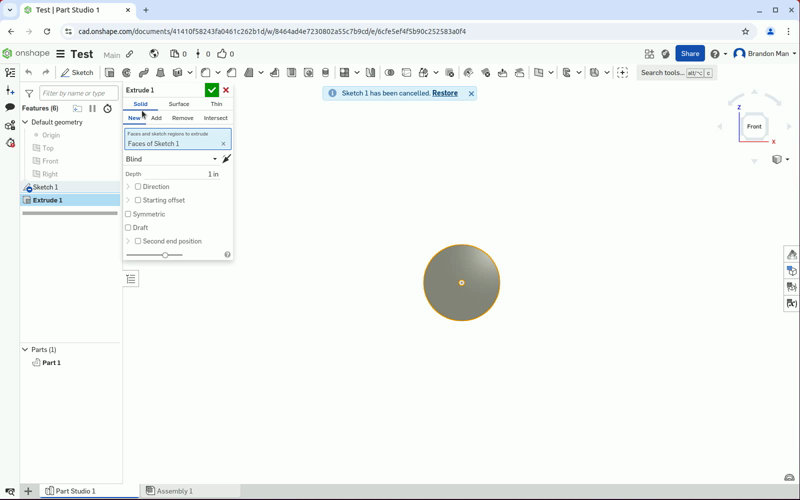
mouse_move(137, 120)
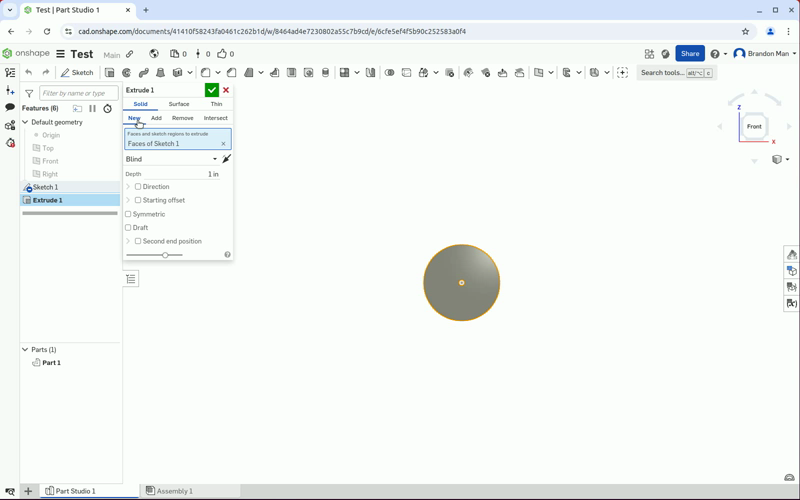
click(137, 120)
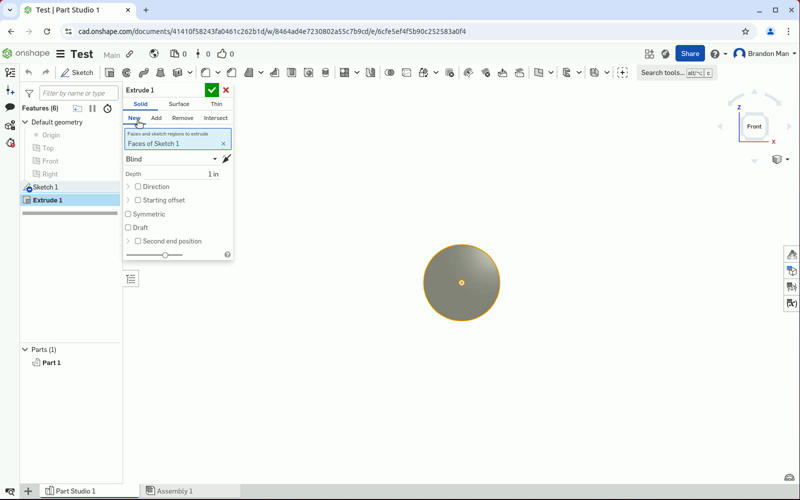
key(tab, 4)
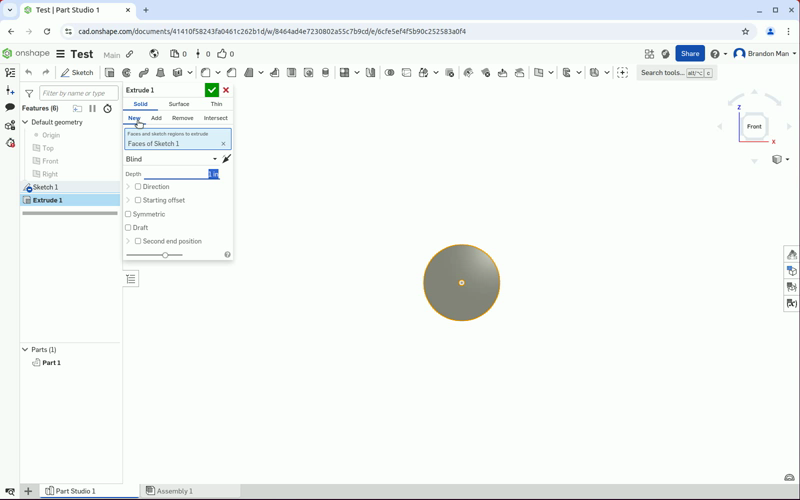
text(0.481)
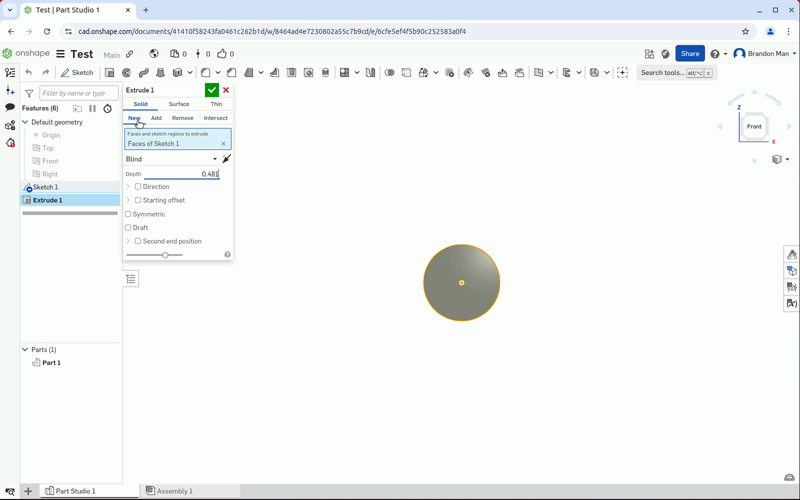
key(enter)
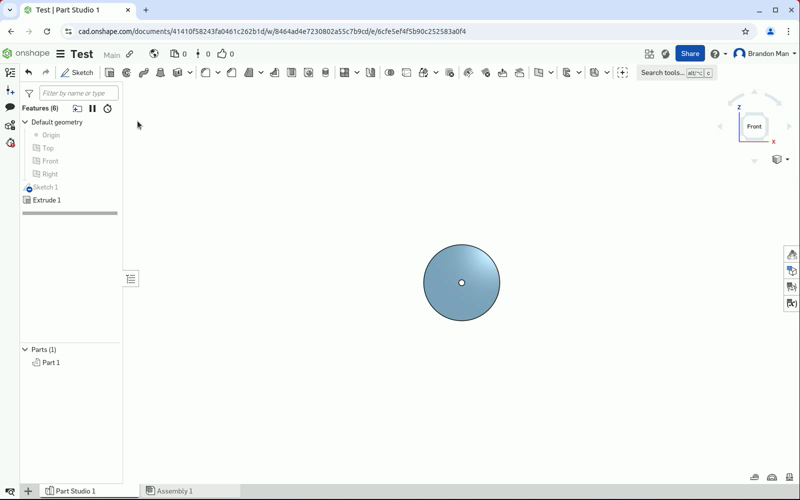
key(shift+h)
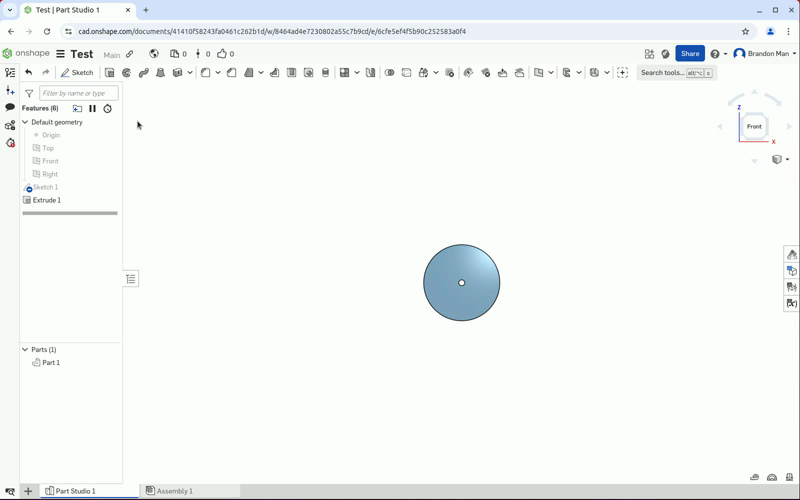
key(shift+h)
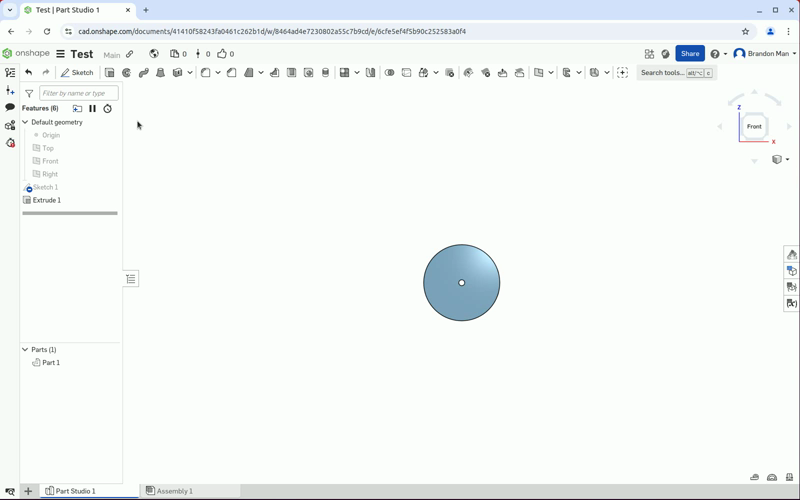
mouse_move(73, 189)
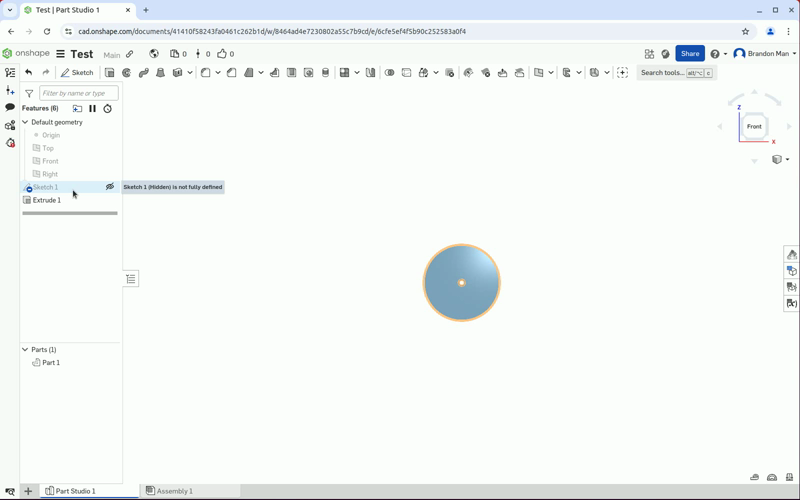
click(73, 189)
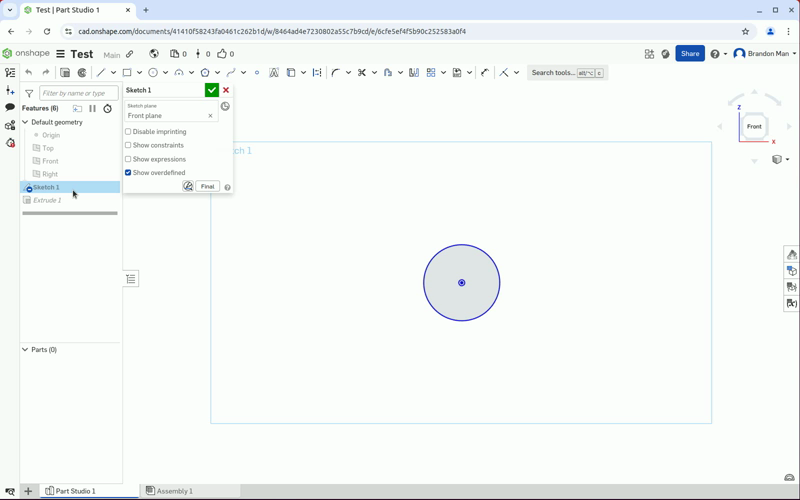
mouse_move(229, 92)
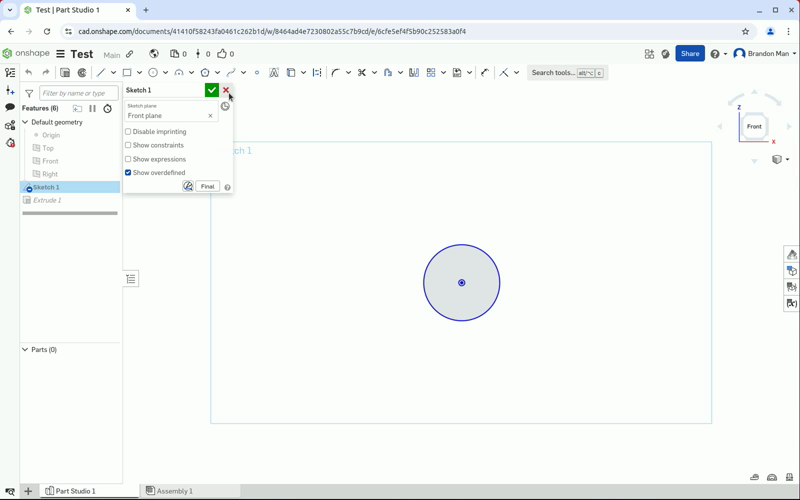
click(229, 92)
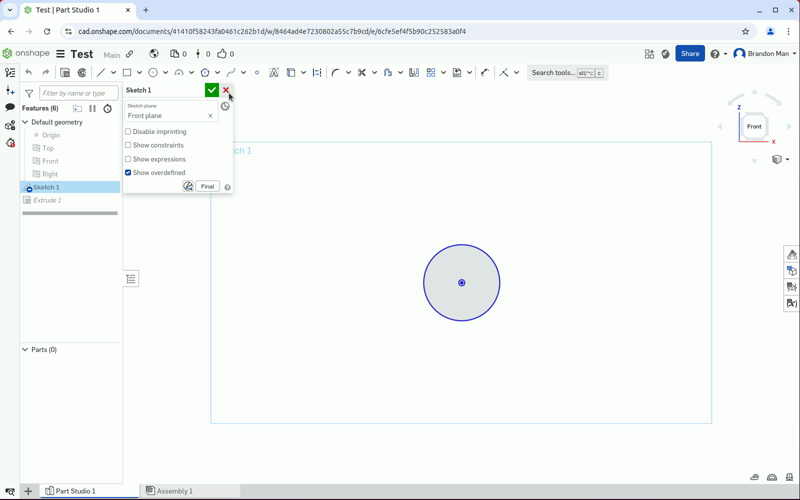
key(shift+s)
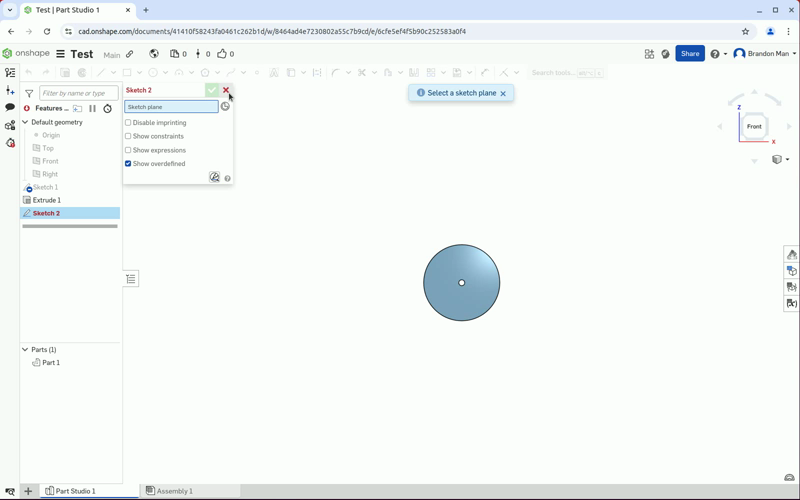
mouse_move(73, 163)
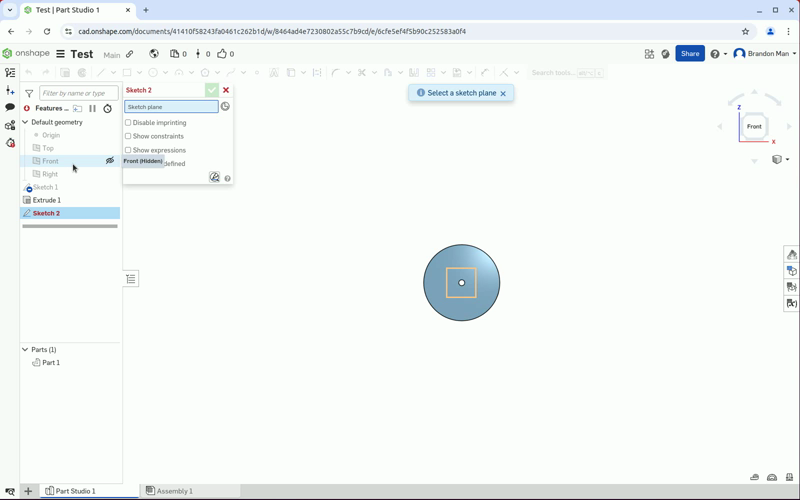
click(73, 163)
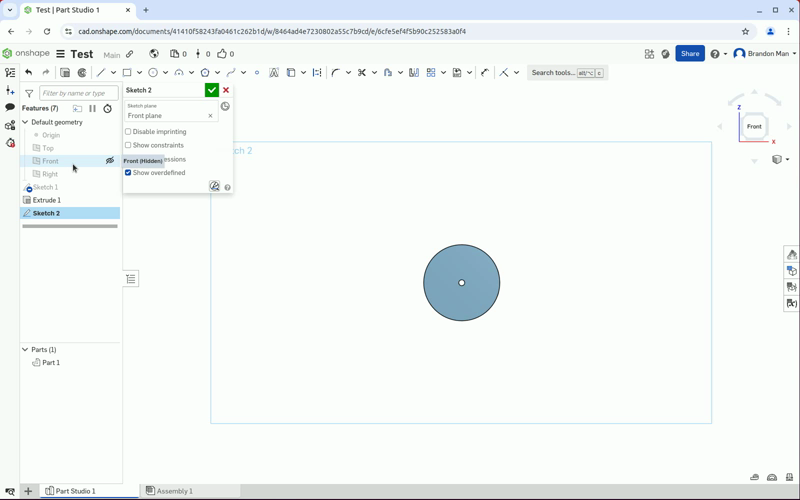
mouse_move(73, 352)
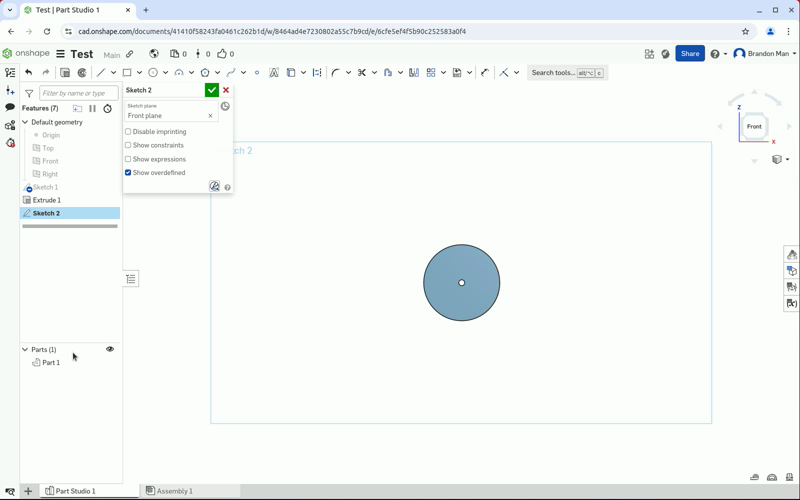
key(y)
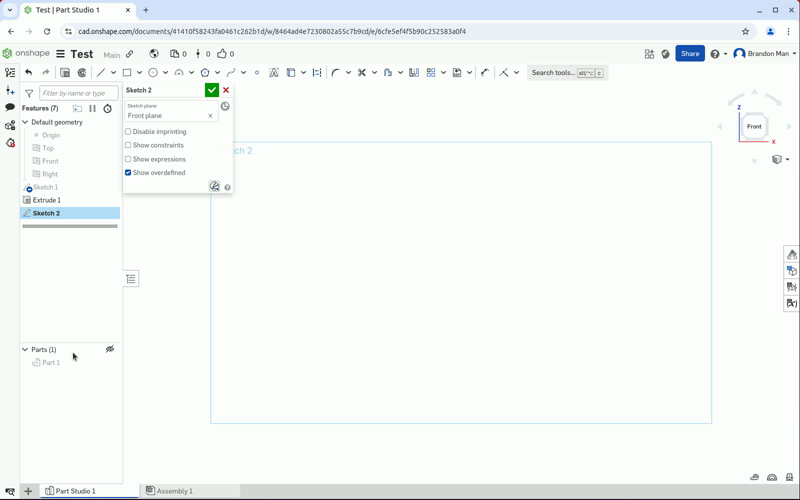
key(c)
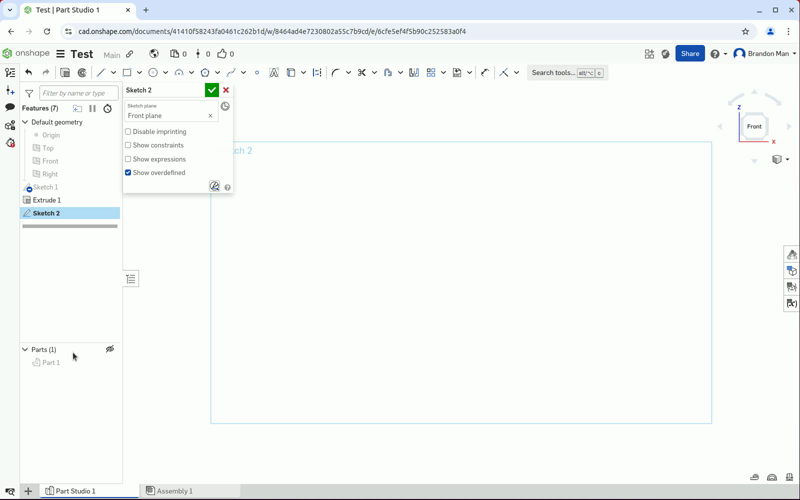
key_down(shift)
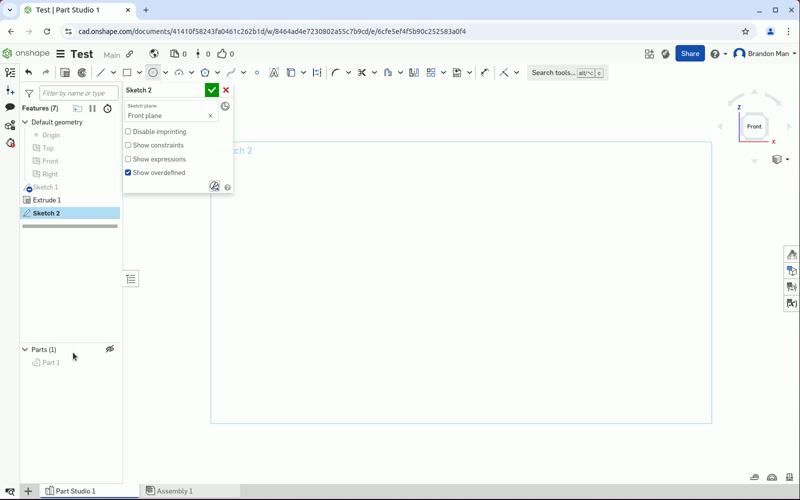
mouse_move(371, 282)
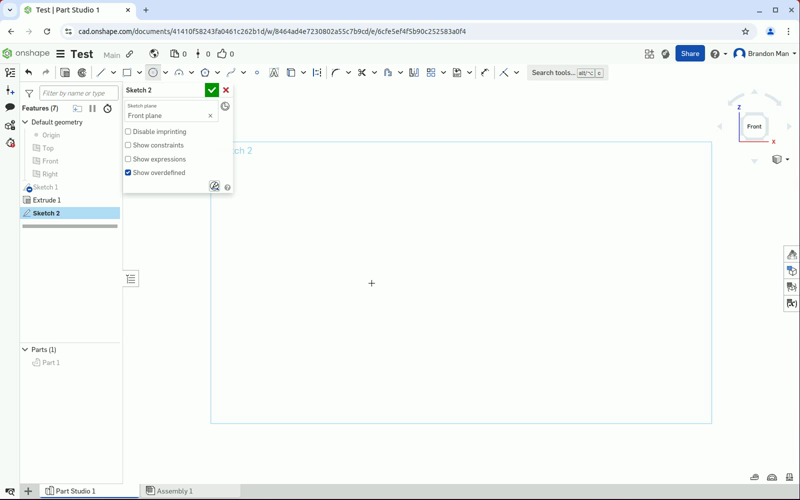
click(371, 282)
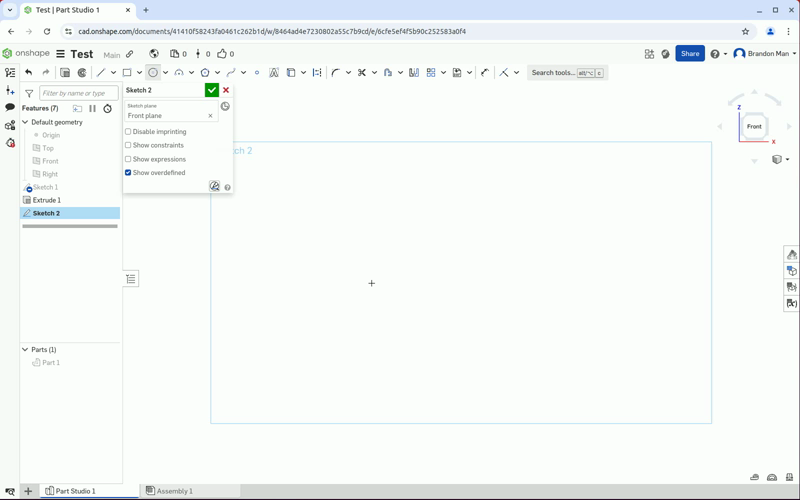
key_up(shift)
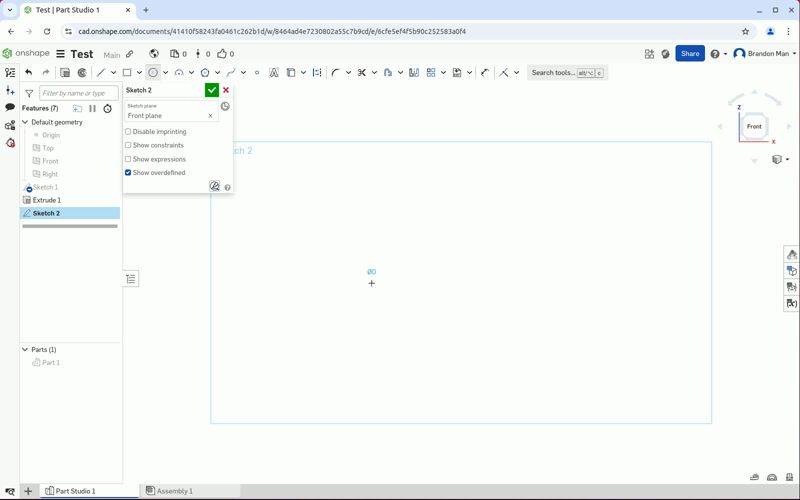
mouse_move(395, 282)
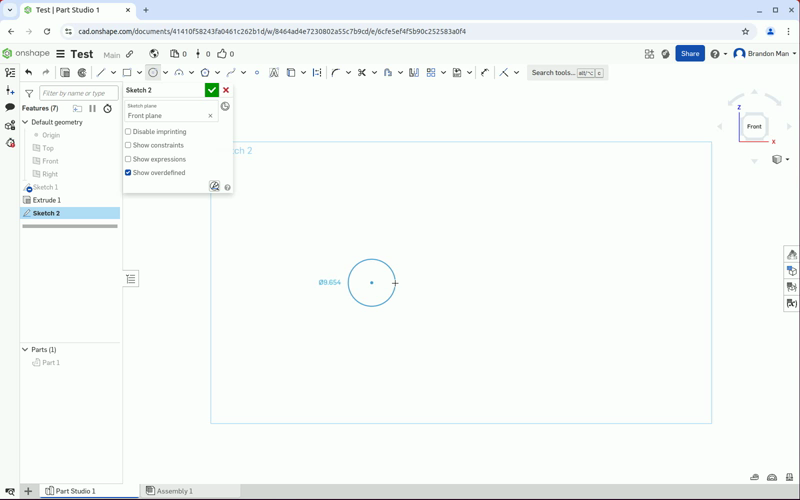
click(395, 282)
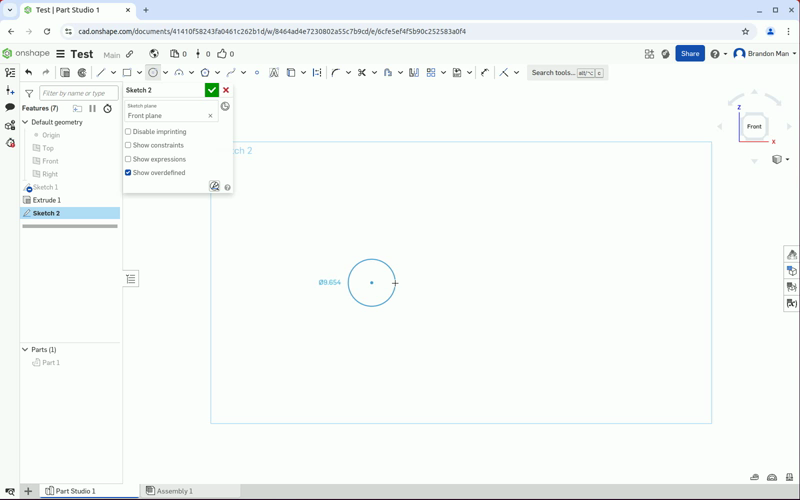
key(esc)
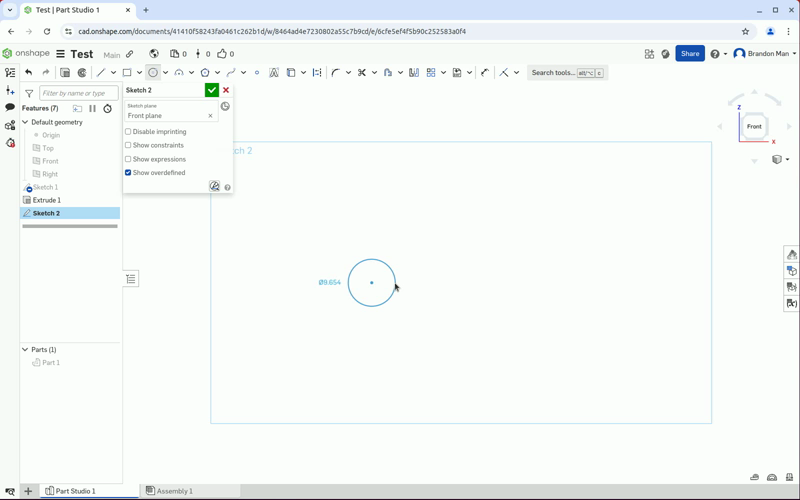
key(c)
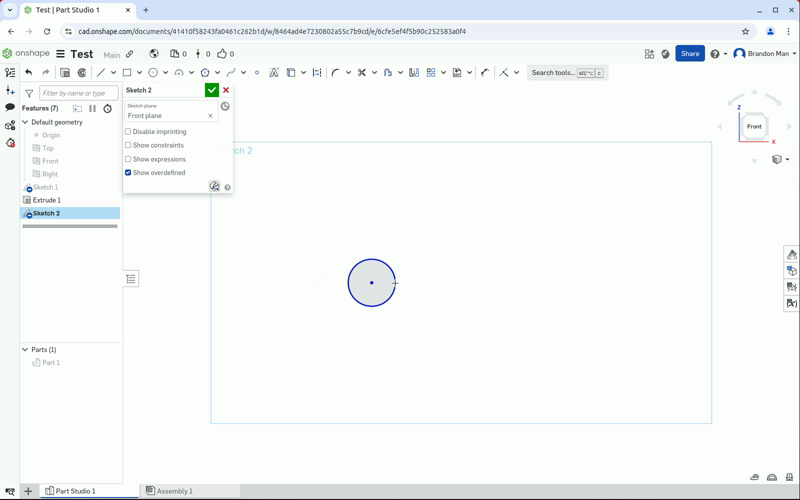
key_down(shift)
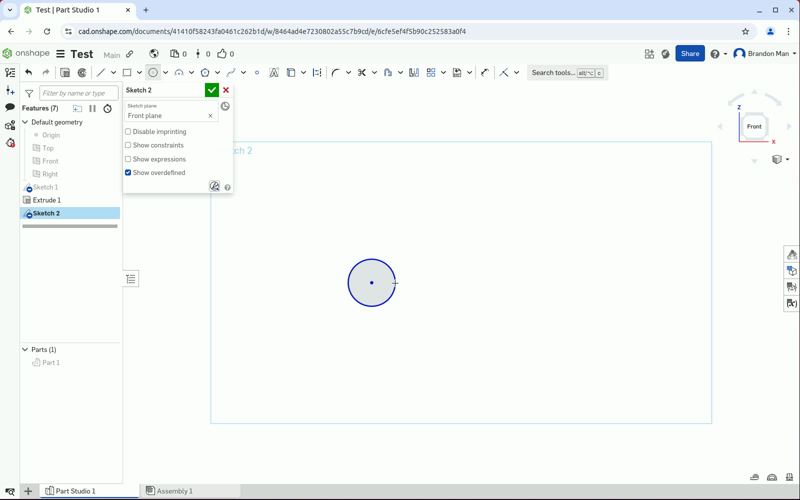
mouse_move(371, 282)
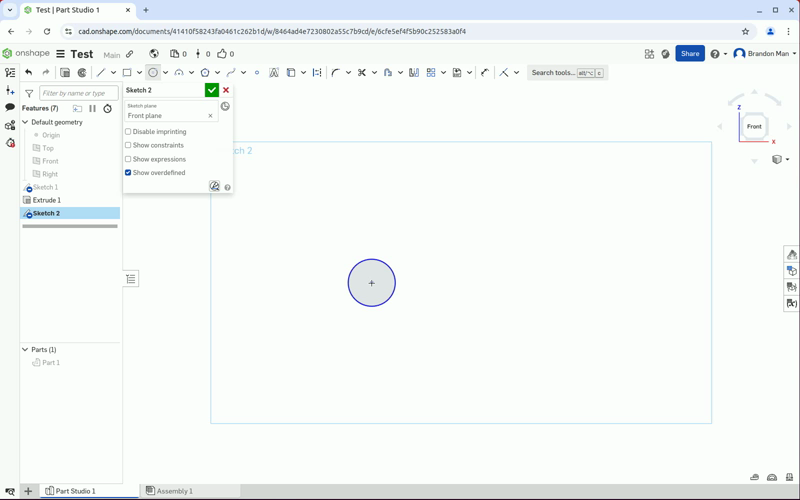
click(371, 282)
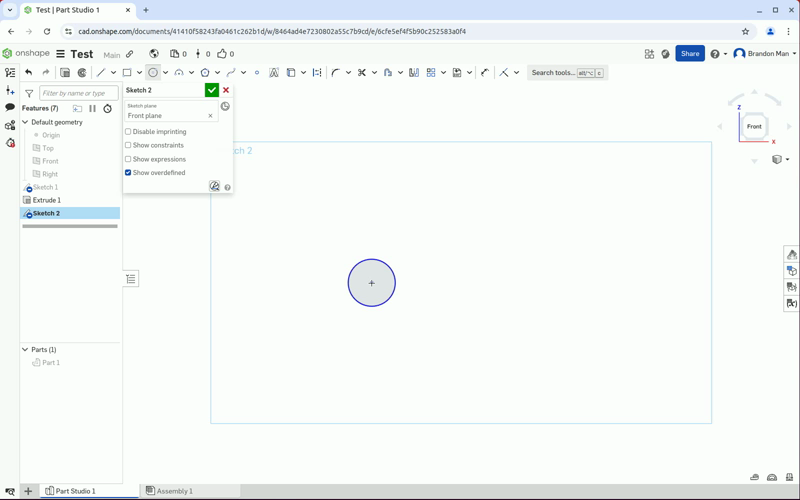
key_up(shift)
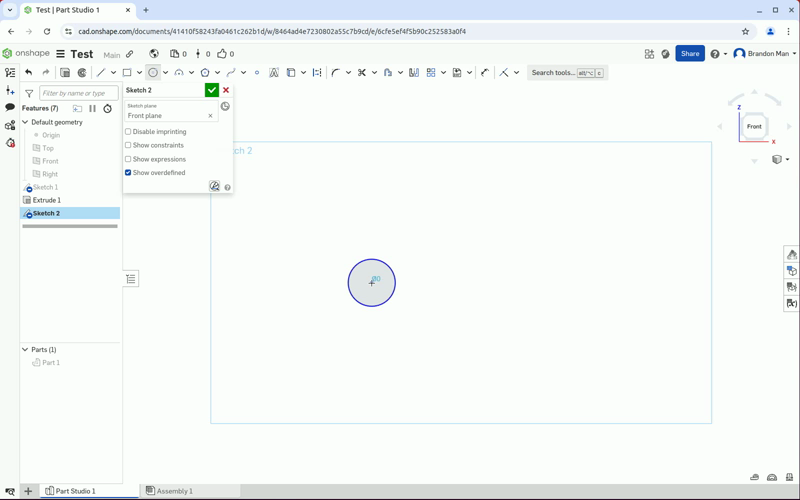
mouse_move(374, 282)
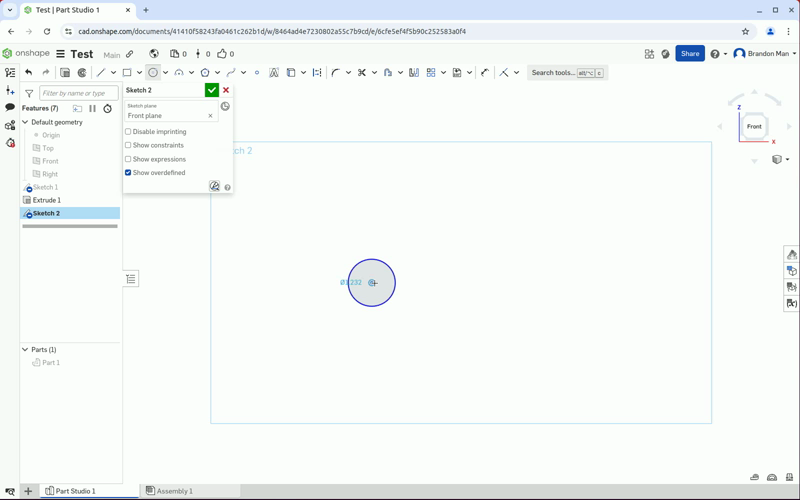
scroll(6)
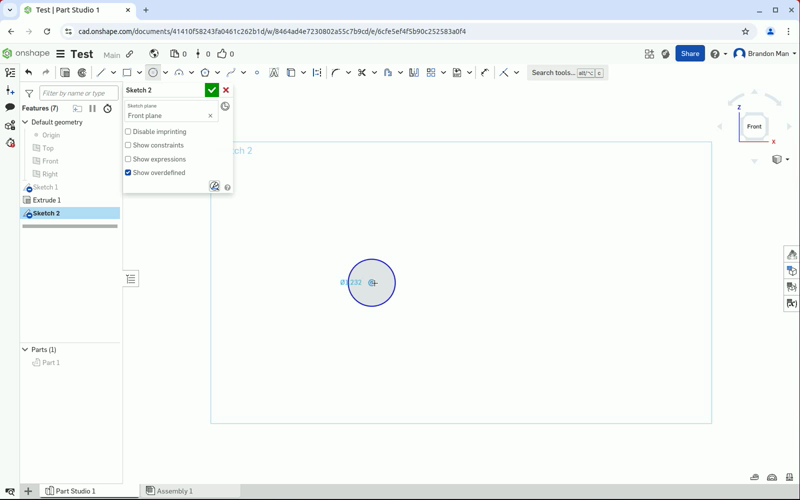
scroll(6)
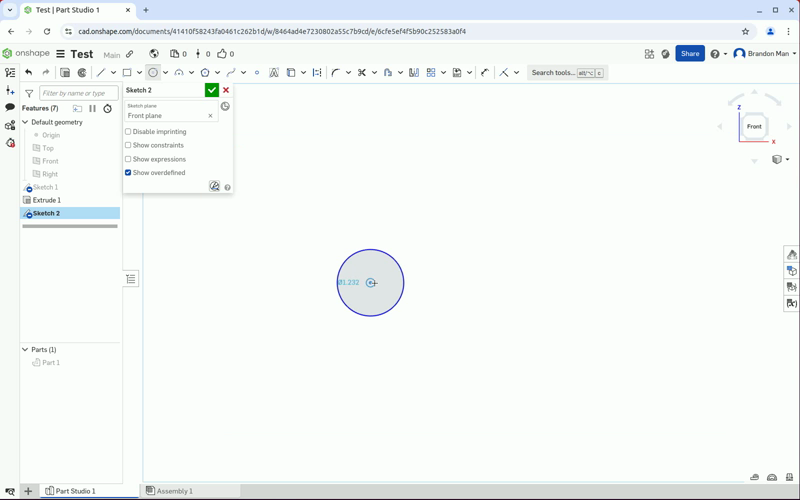
scroll(6)
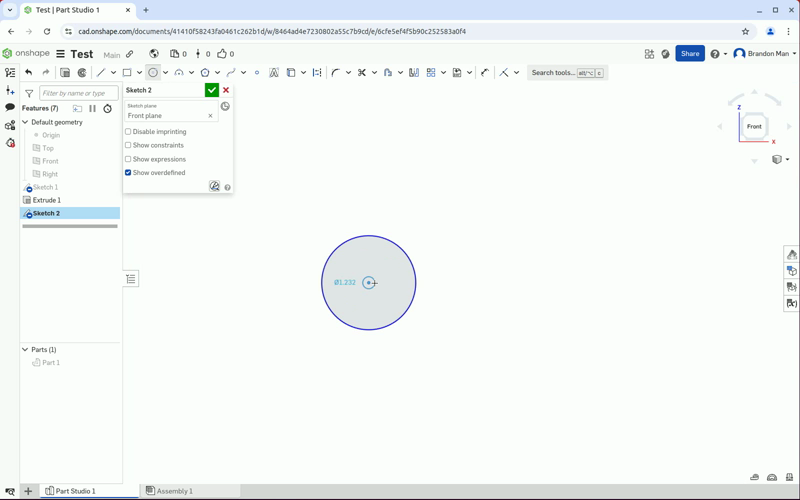
scroll(6)
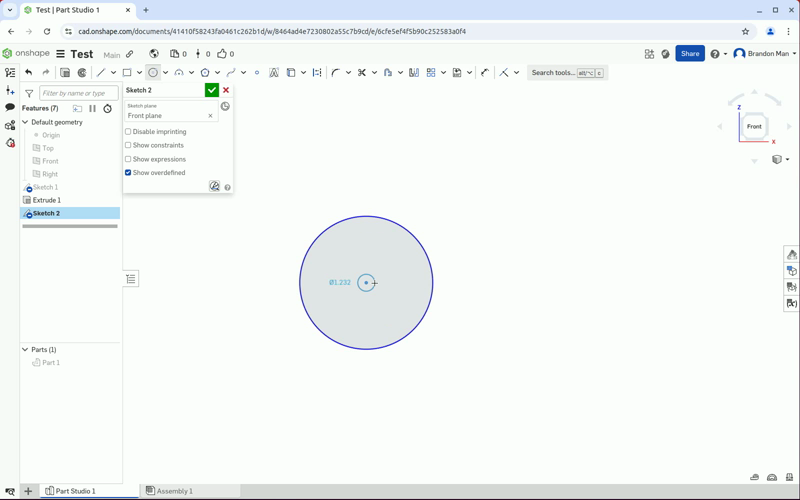
scroll(6)
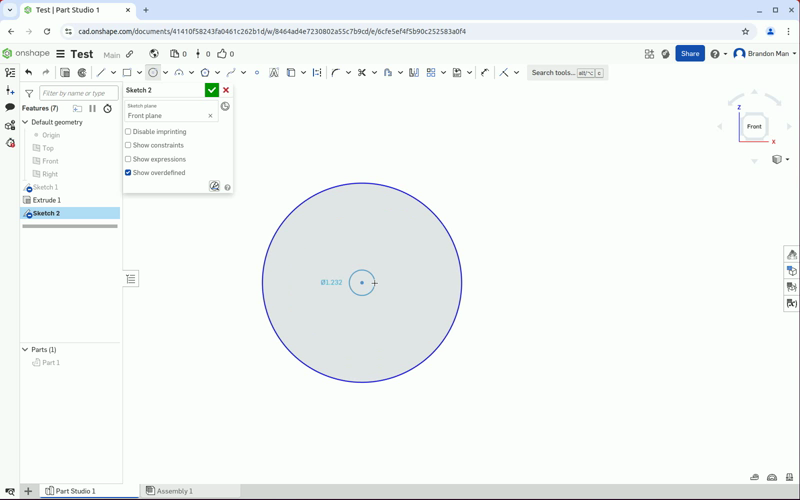
scroll(6)
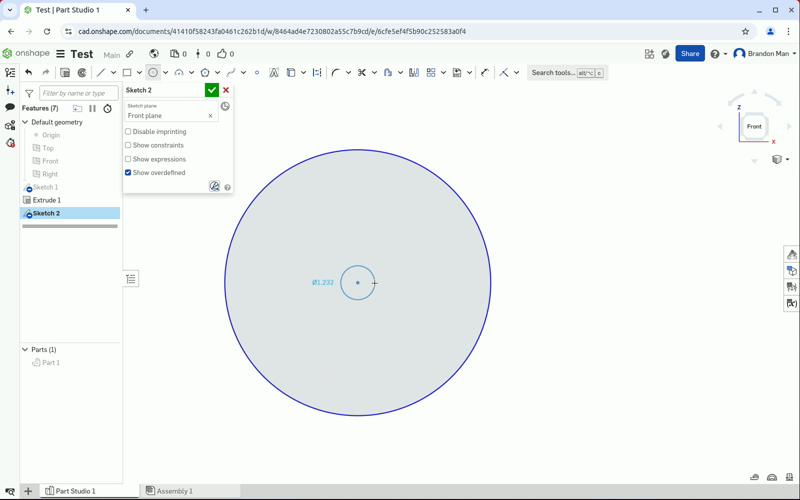
scroll(6)
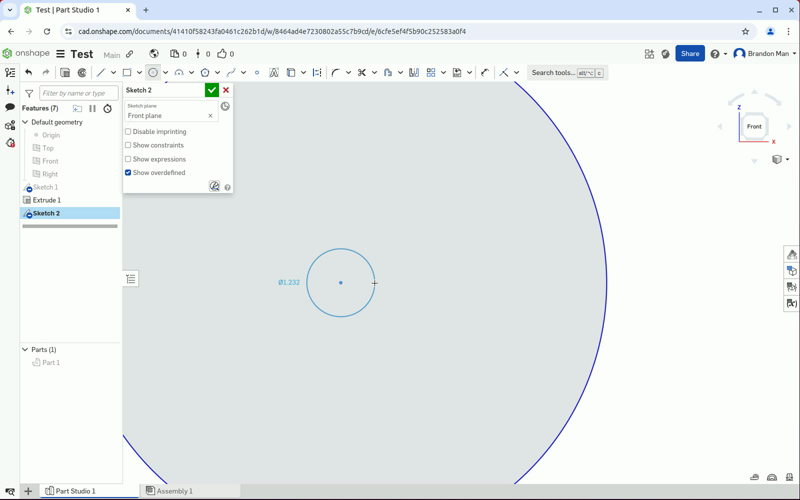
click(374, 282)
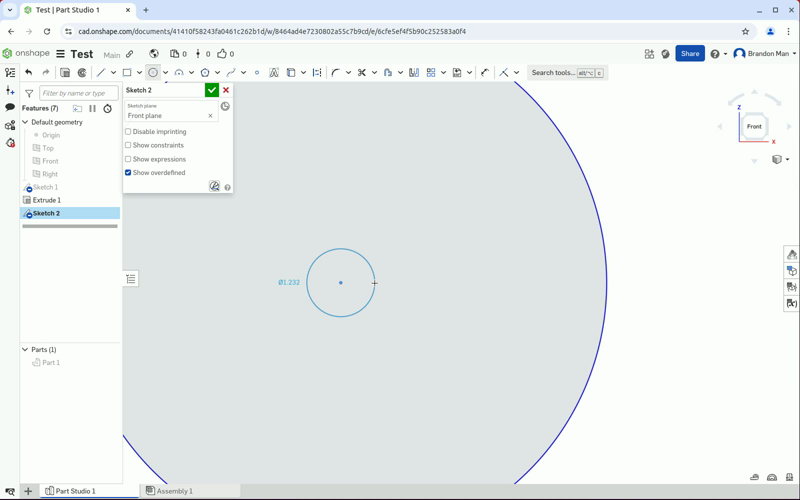
scroll(-6)
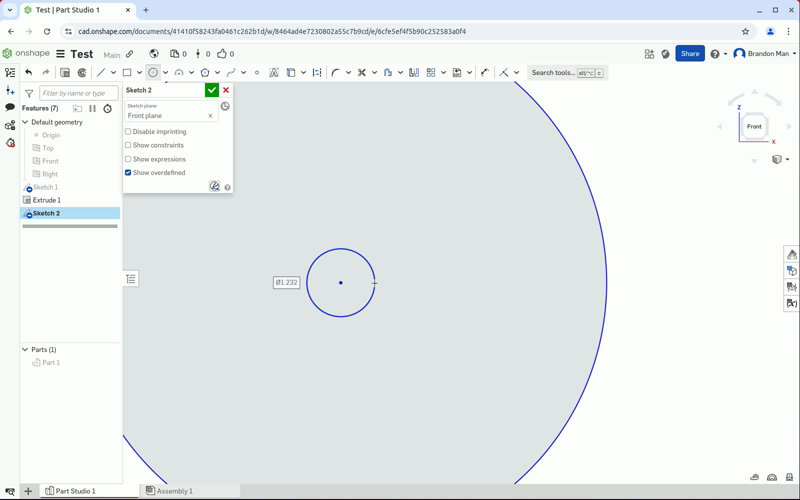
scroll(-6)
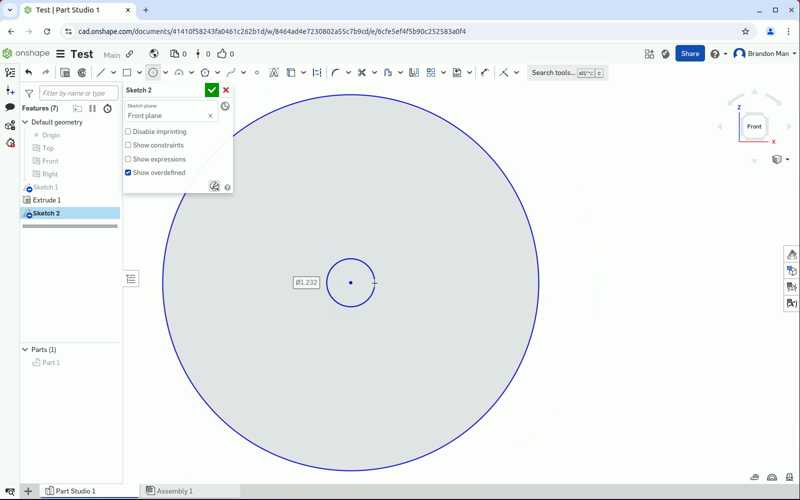
scroll(-6)
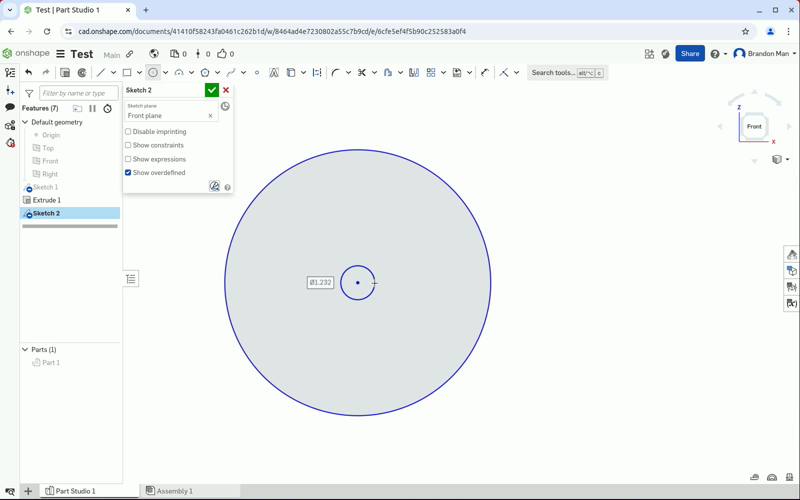
scroll(-6)
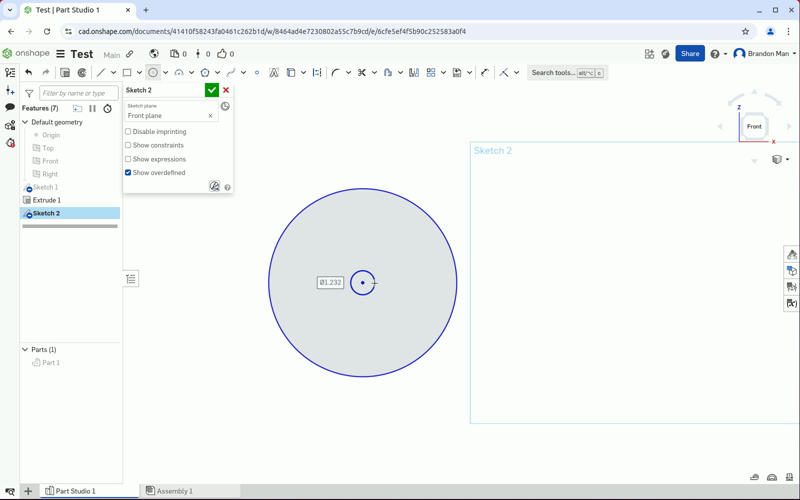
scroll(-6)
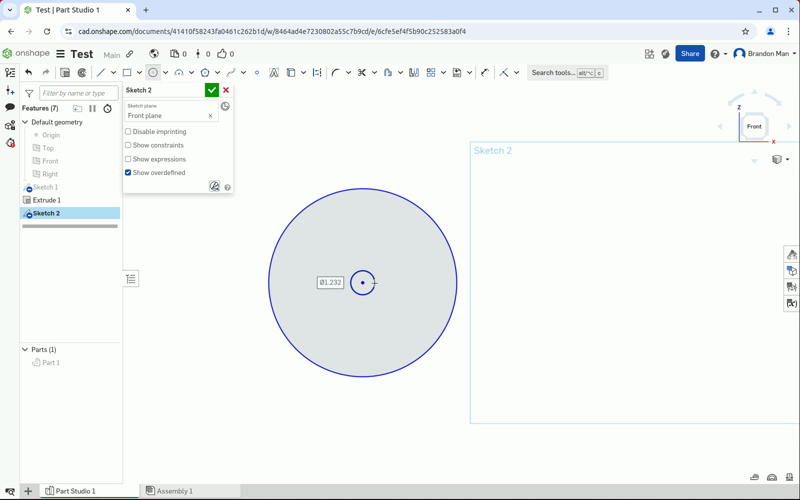
scroll(-6)
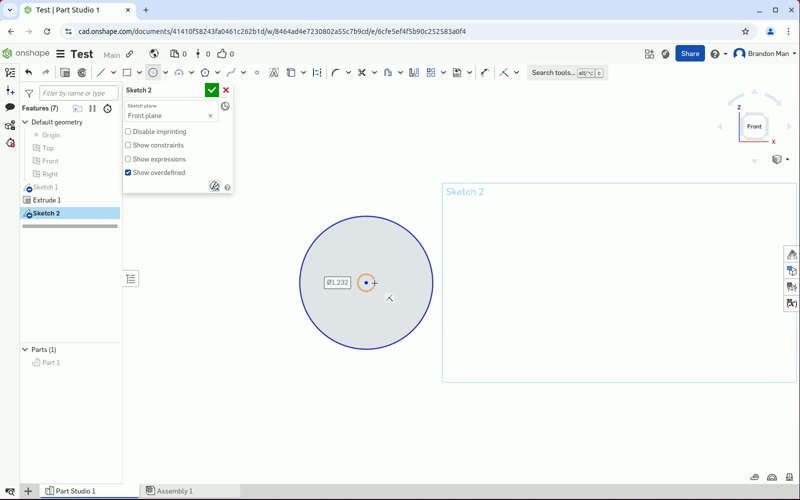
scroll(-6)
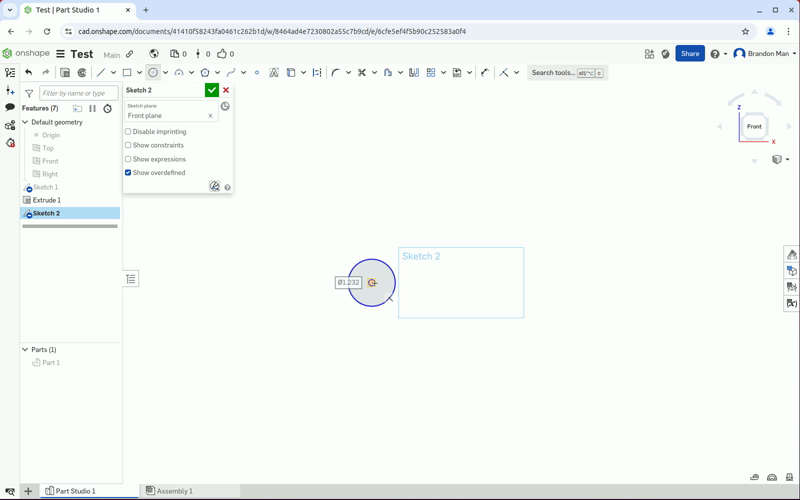
key(esc)
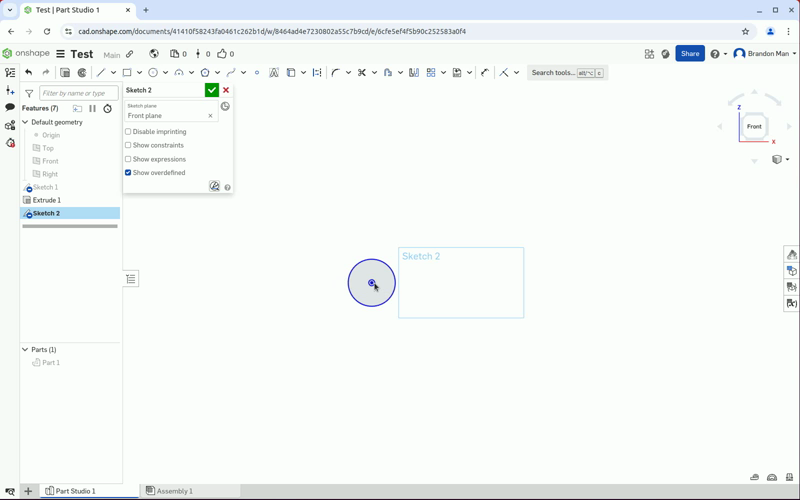
mouse_move(377, 296)
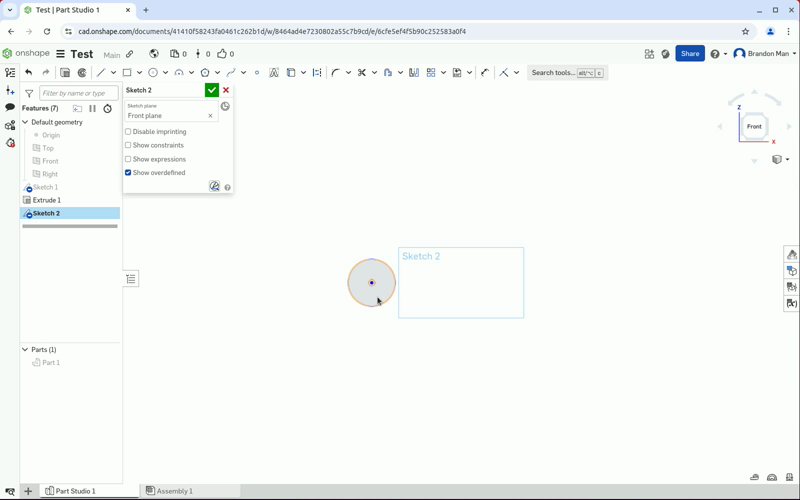
scroll(6)
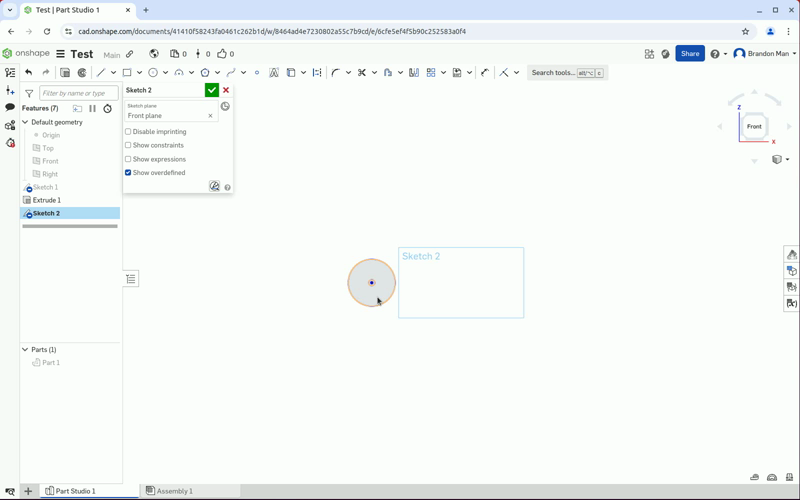
scroll(6)
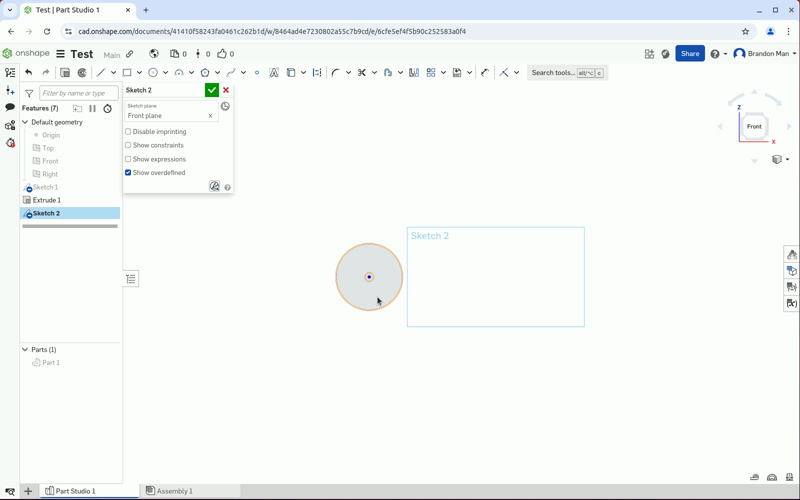
scroll(6)
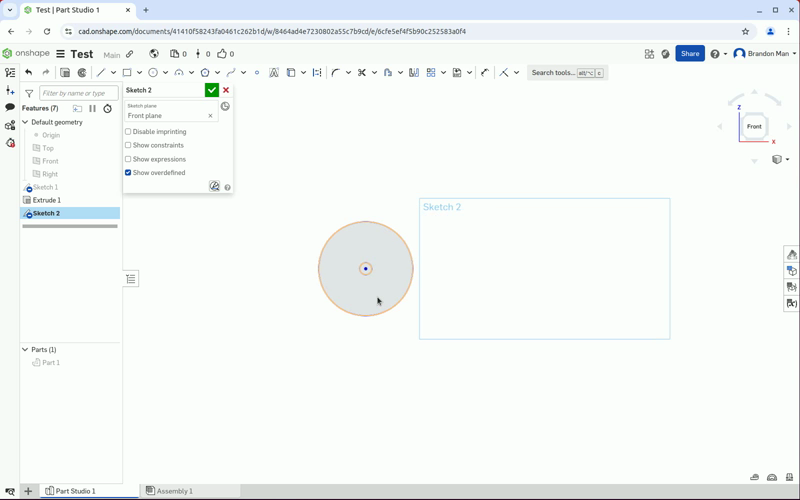
scroll(6)
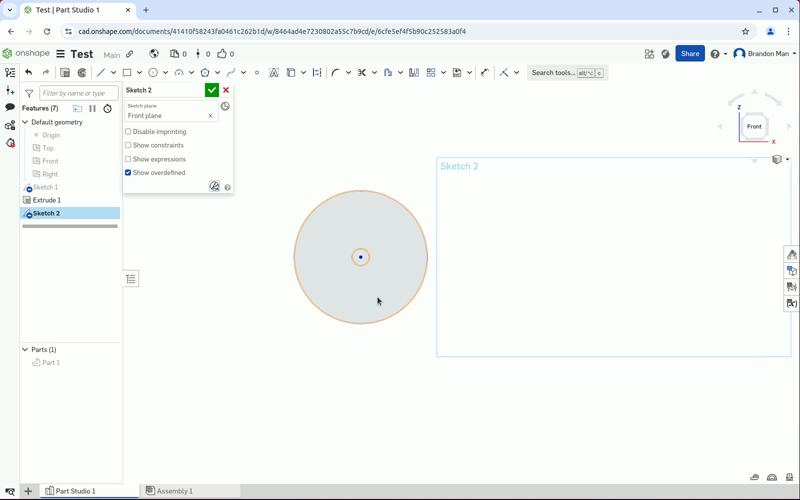
scroll(6)
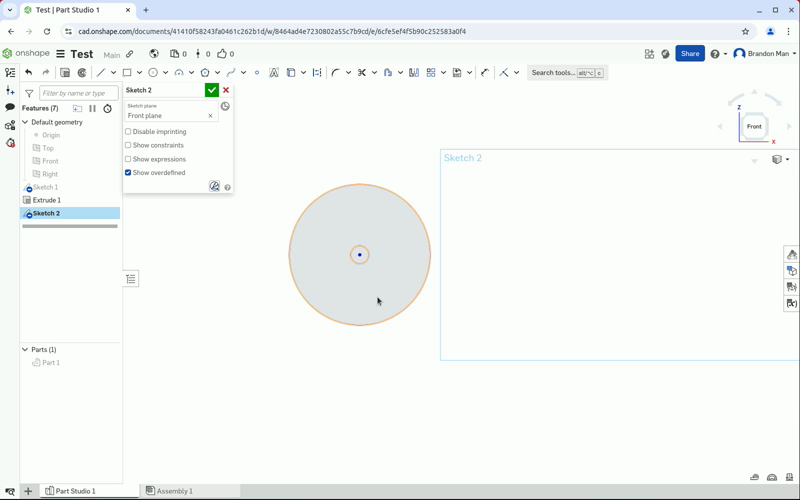
scroll(6)
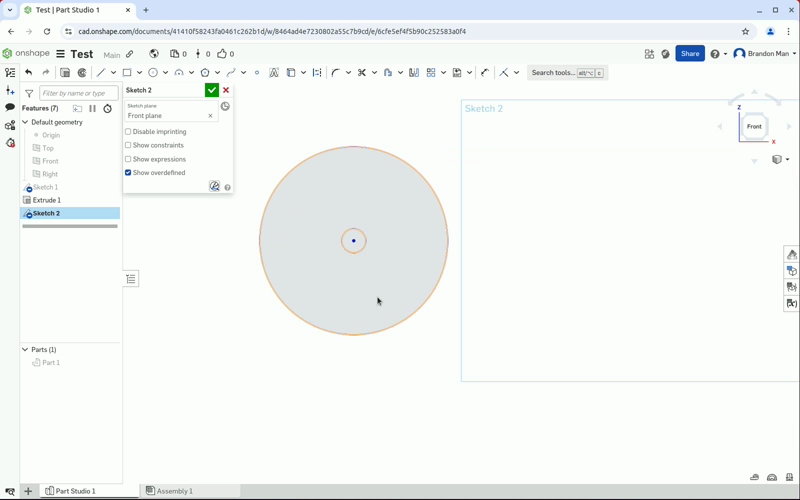
scroll(6)
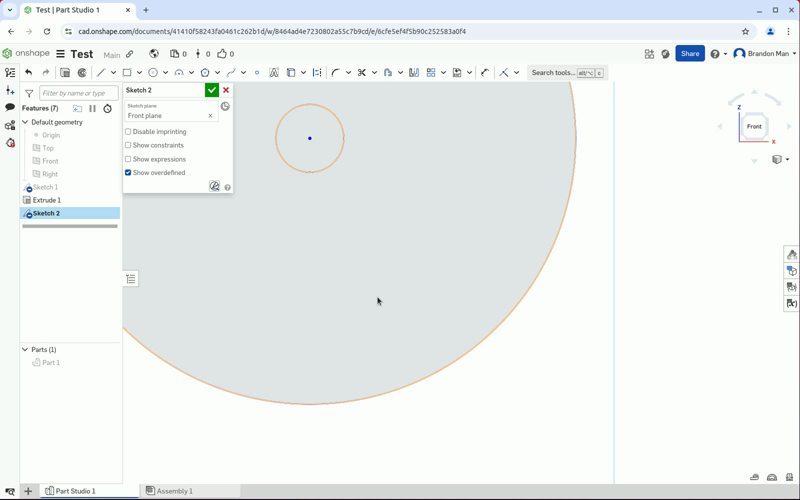
click(377, 296)
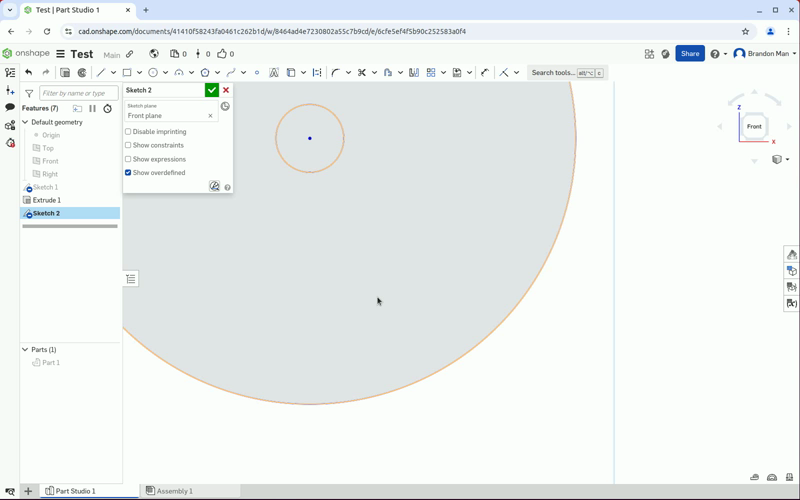
scroll(-6)
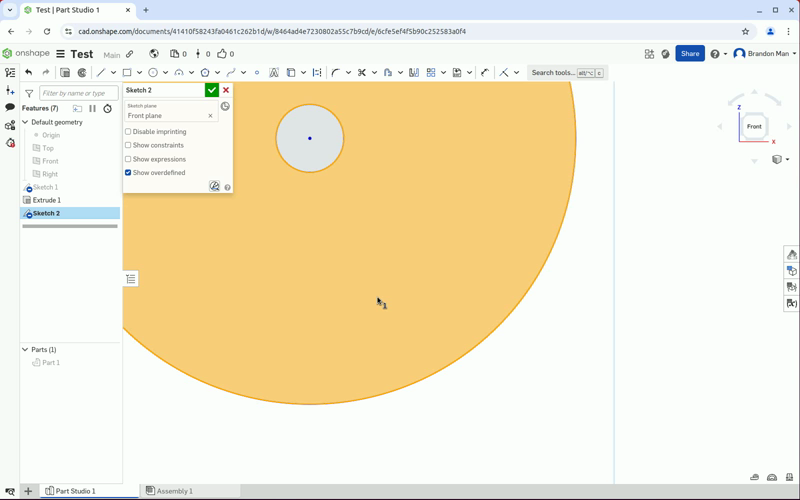
scroll(-6)
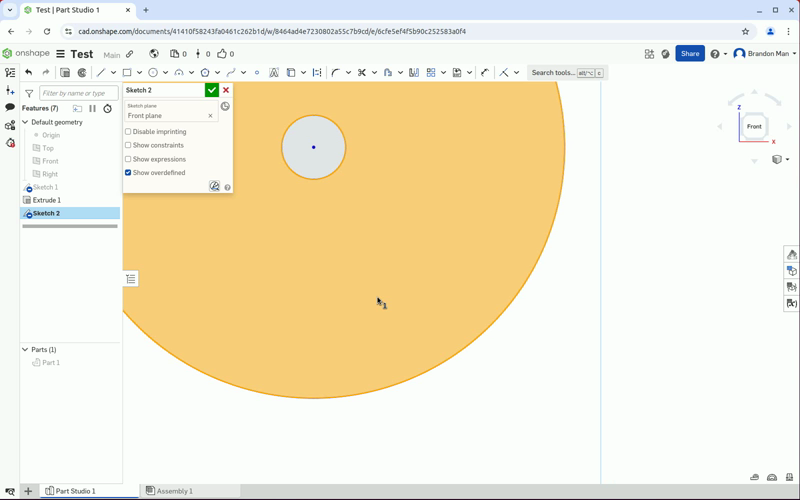
scroll(-6)
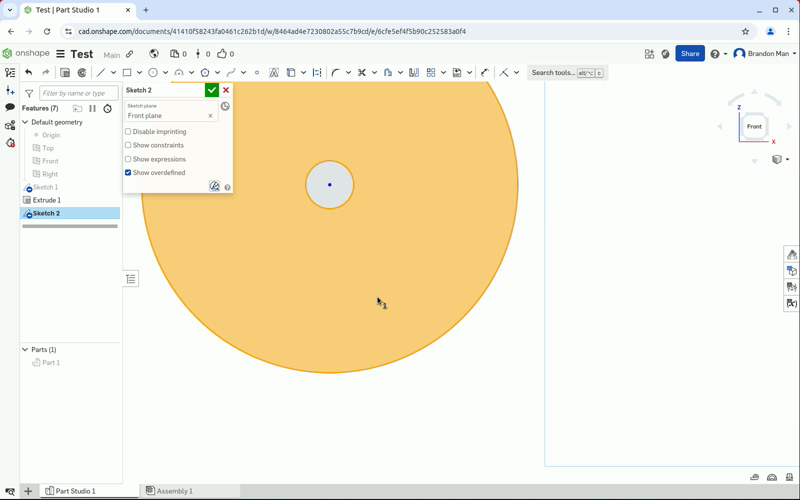
scroll(-6)
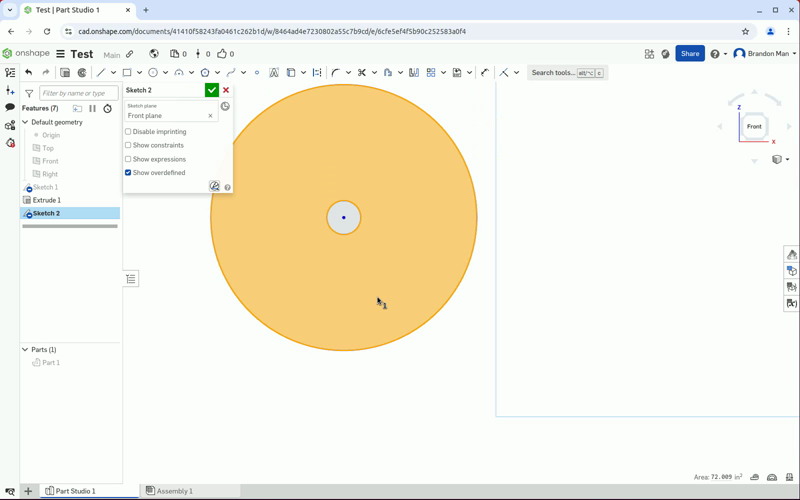
scroll(-6)
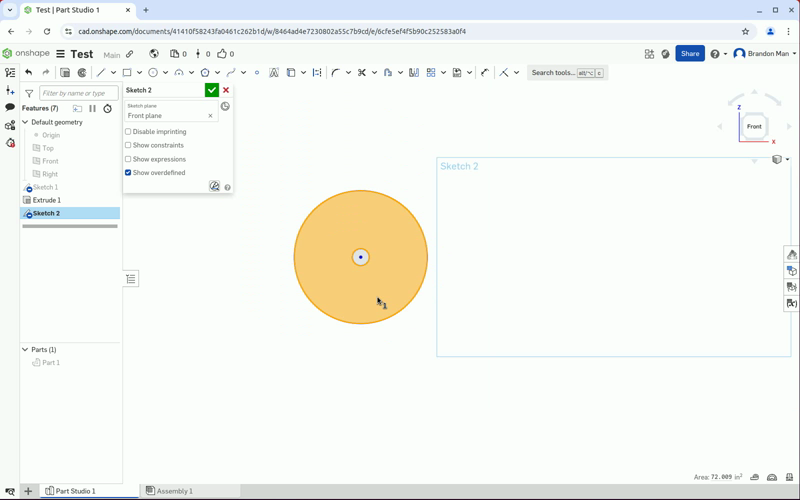
scroll(-6)
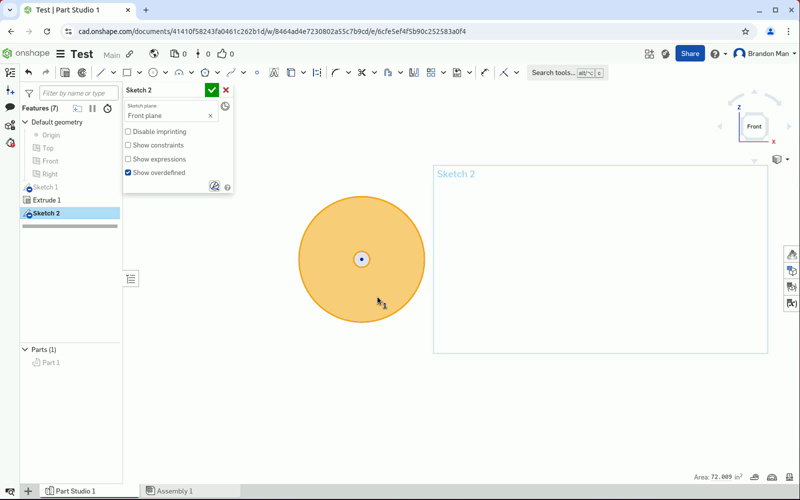
scroll(-6)
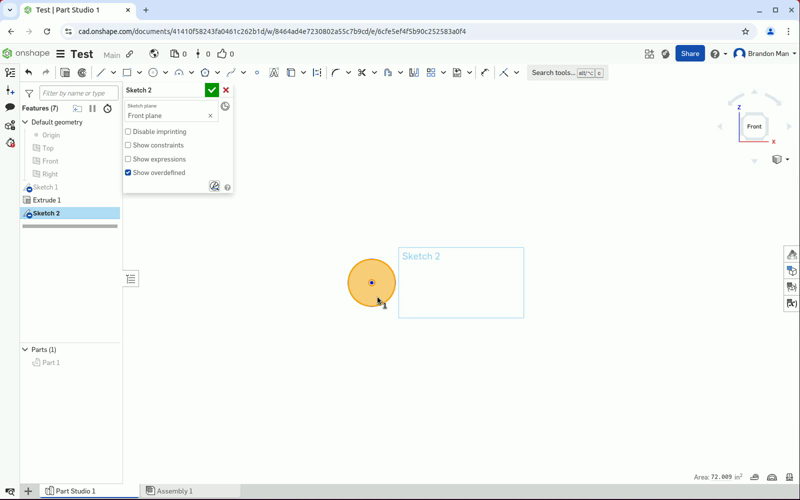
mouse_move(73, 352)
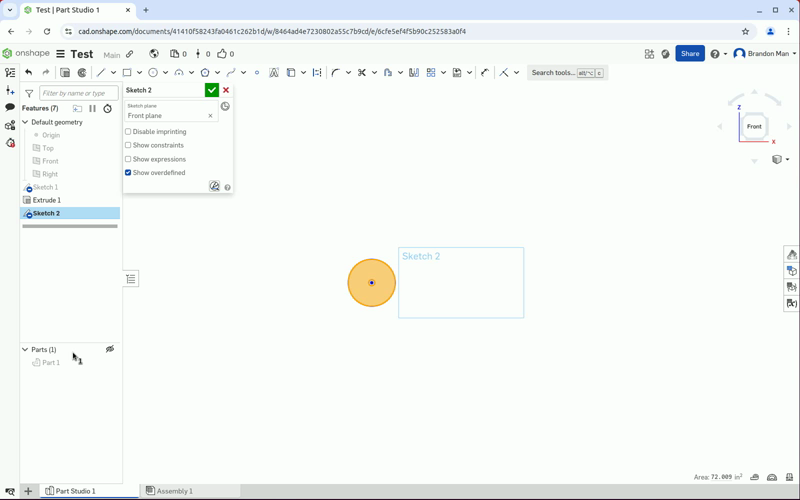
key(shift+y)
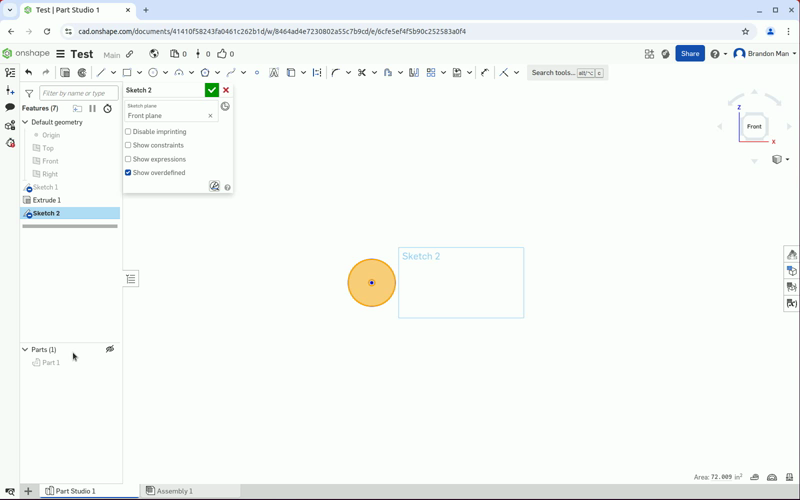
key(shift+e)
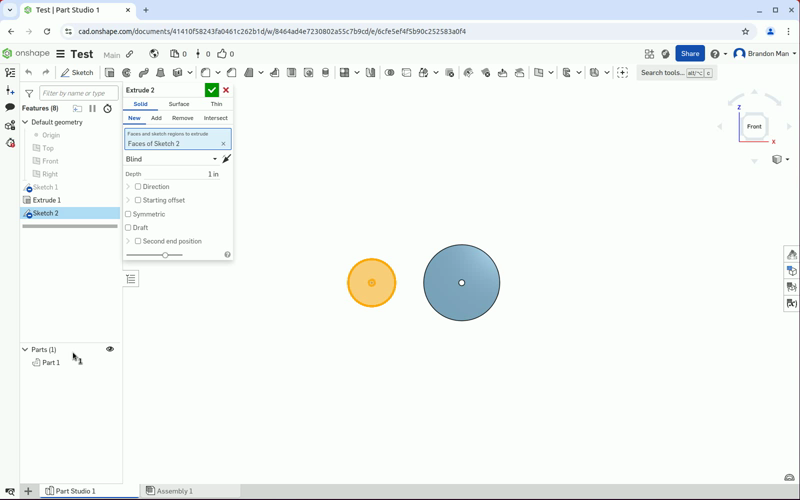
mouse_move(143, 106)
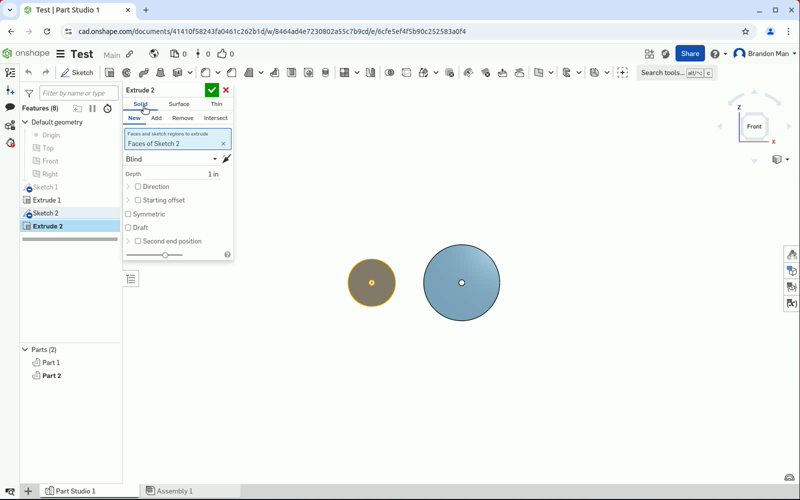
click(143, 106)
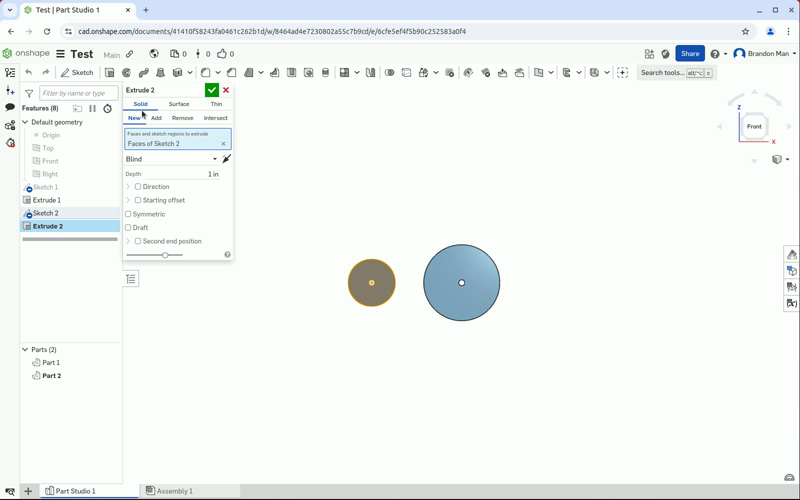
mouse_move(137, 120)
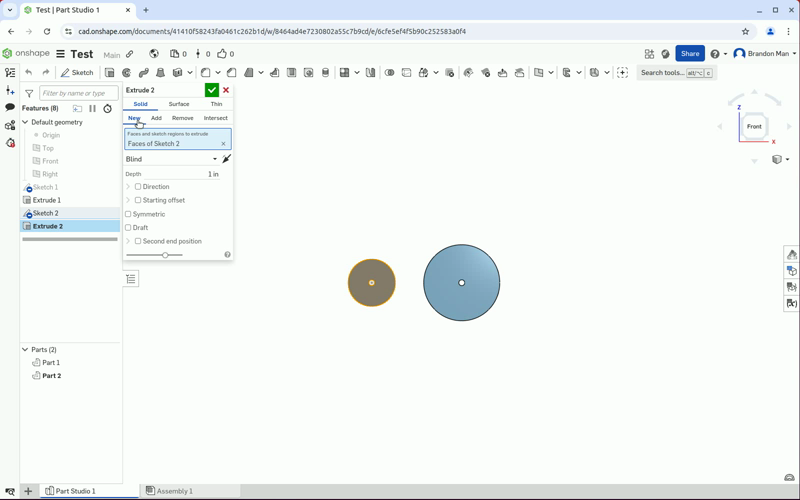
click(137, 120)
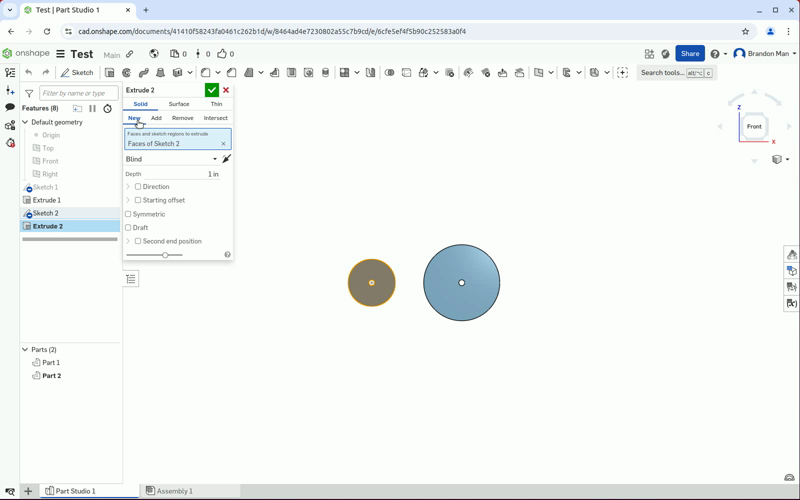
key(tab, 4)
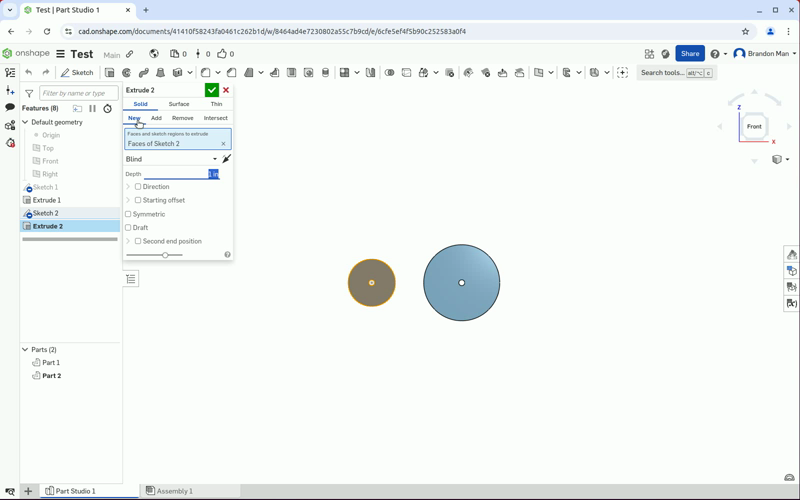
text(0.481)
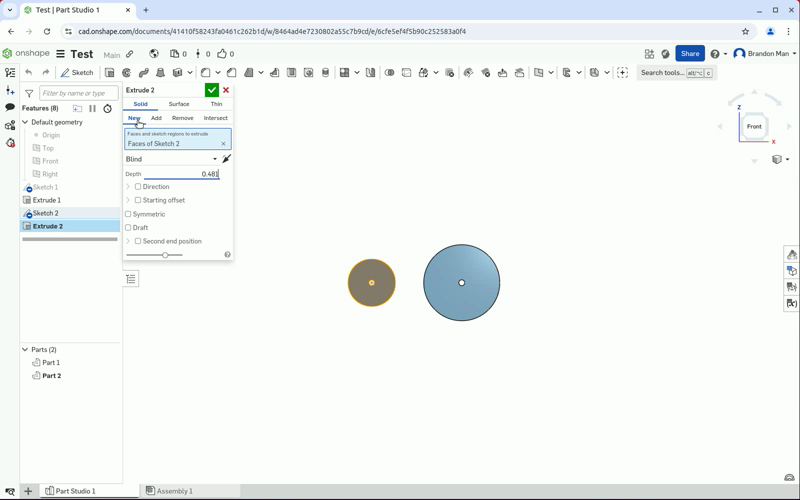
key(enter)
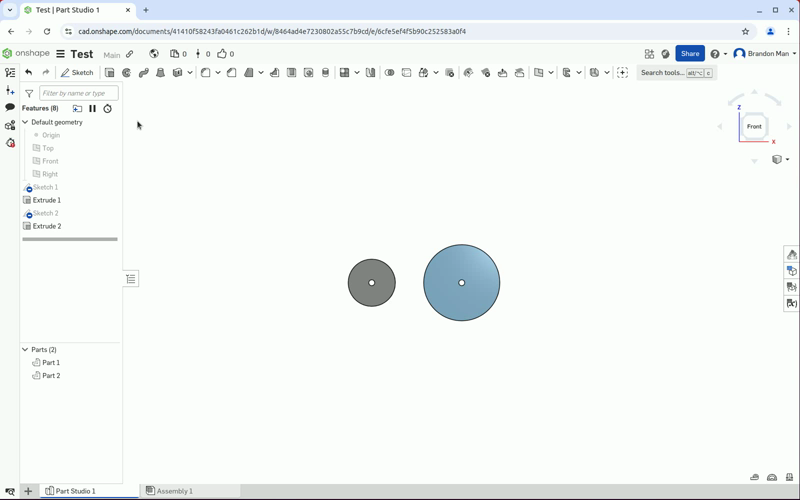
key(shift+h)
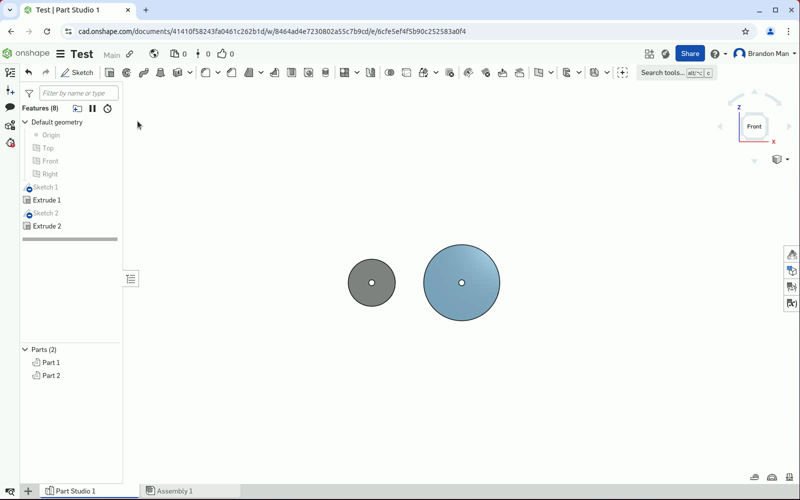
key(shift+h)
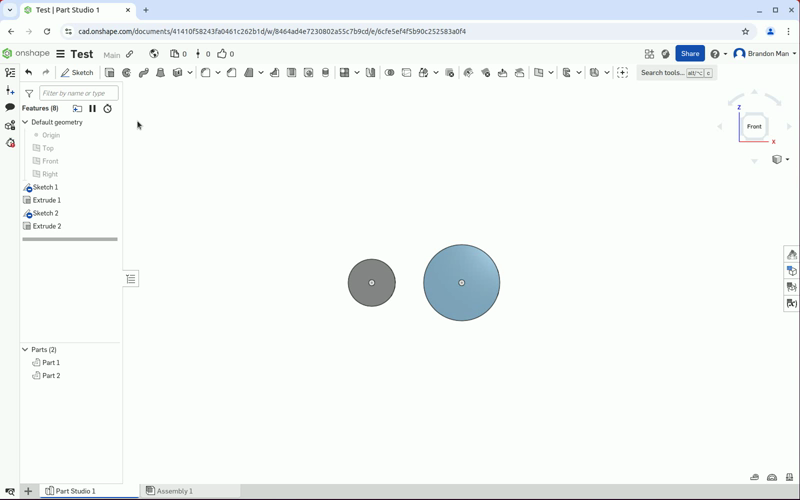
key(shift+7)
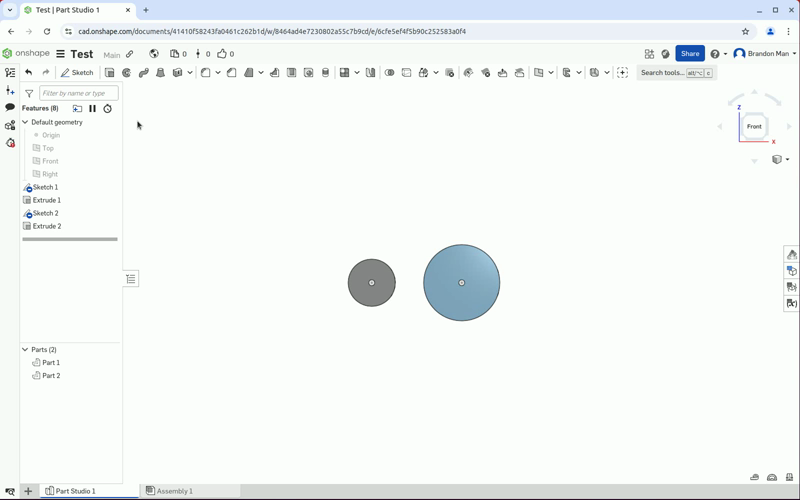
key(left, 2)
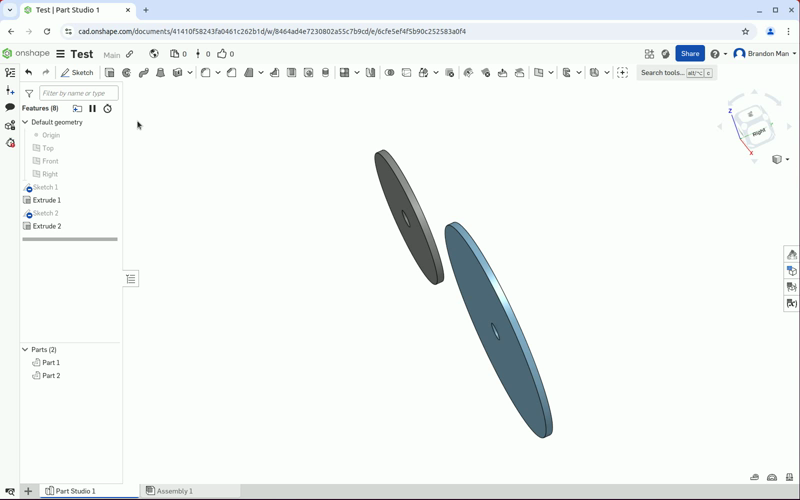
key(down, 2)
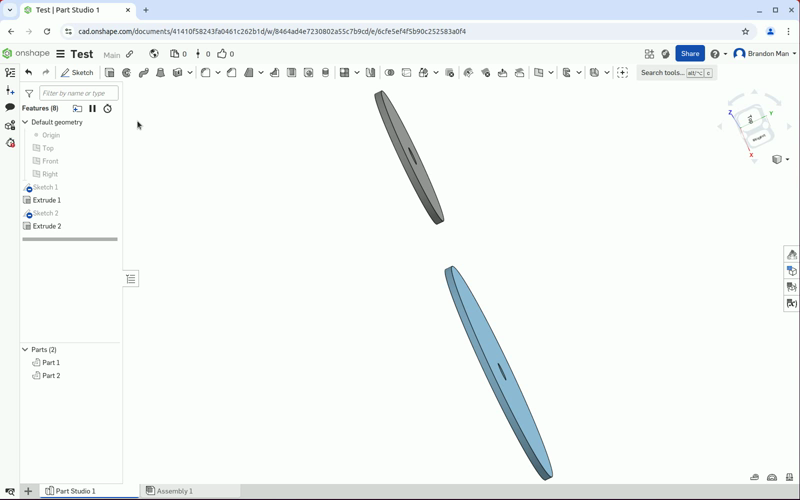
key(up, 2)
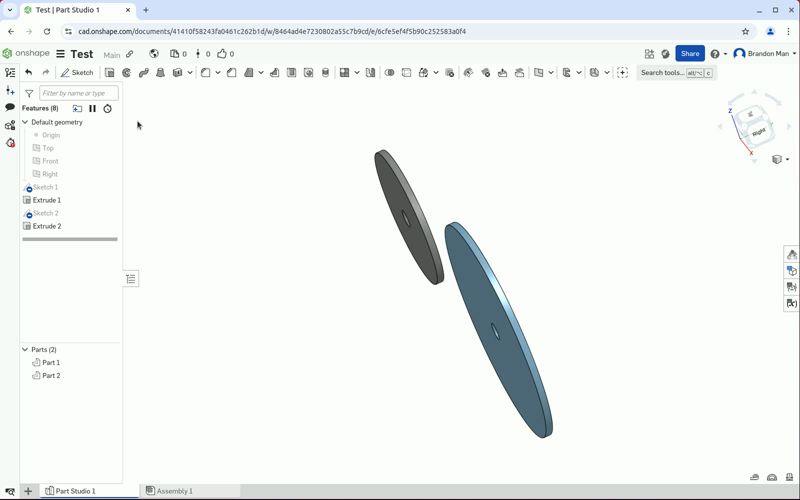
key(right, 2)
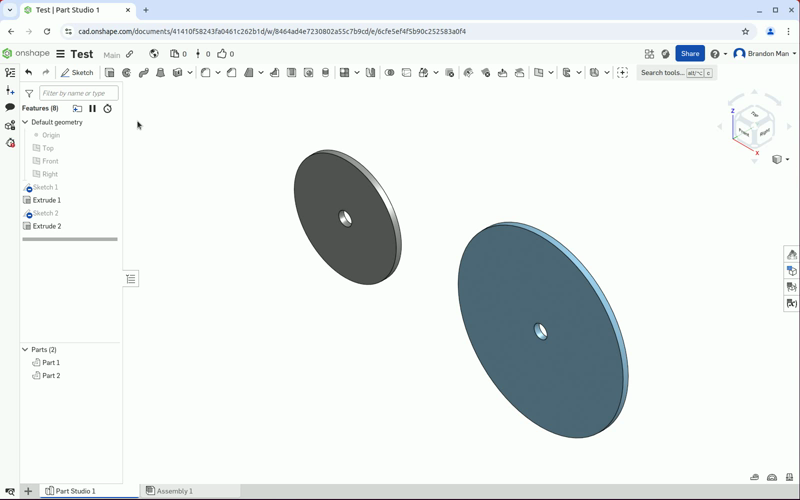
mouse_move(73, 189)
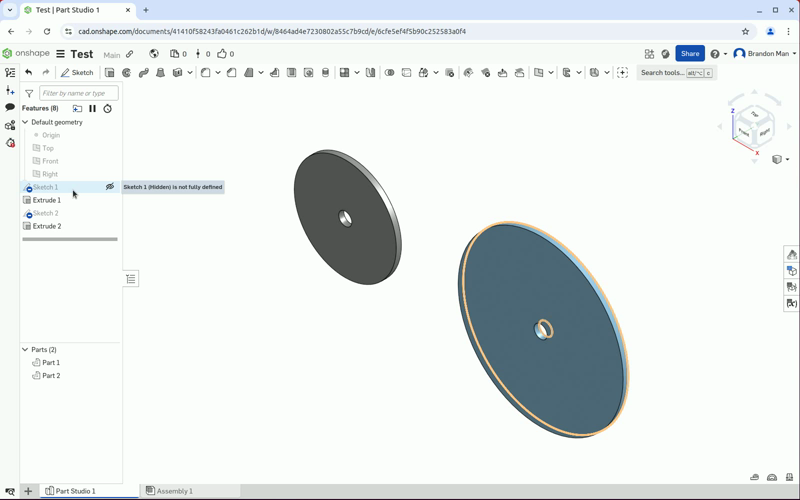
click(73, 189)